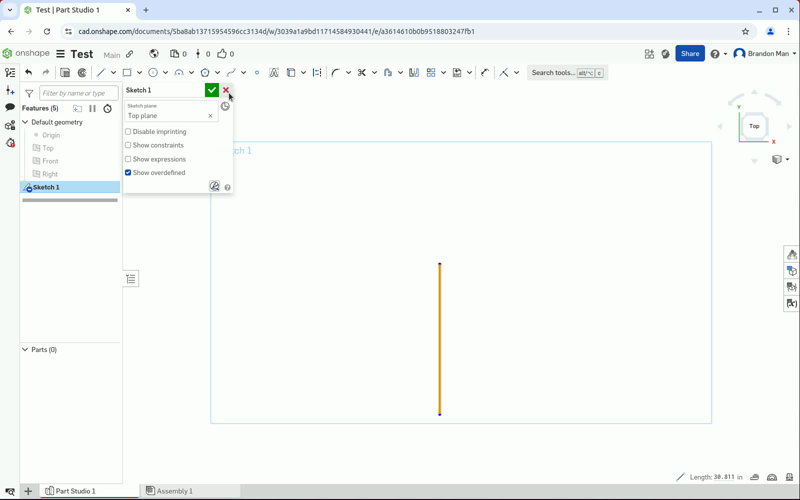
key(shift+h)
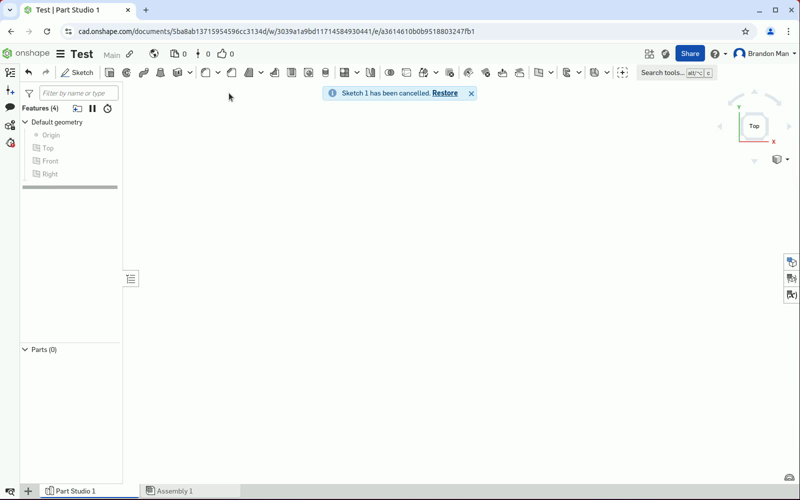
mouse_move(73, 352)
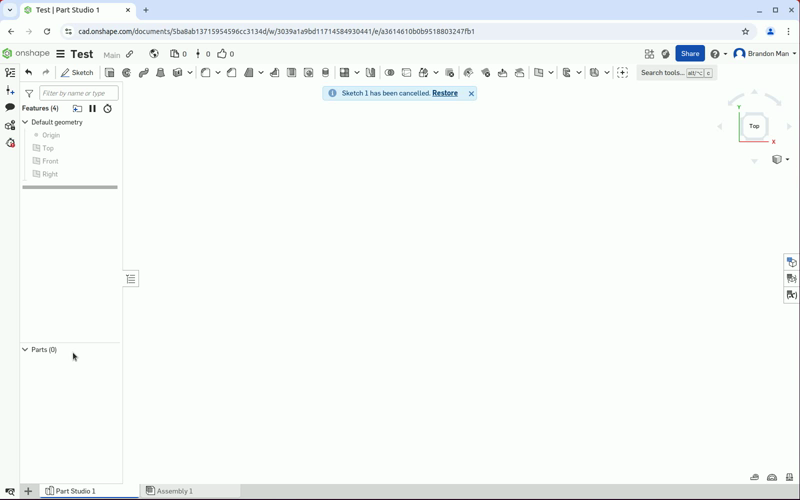
key(y)
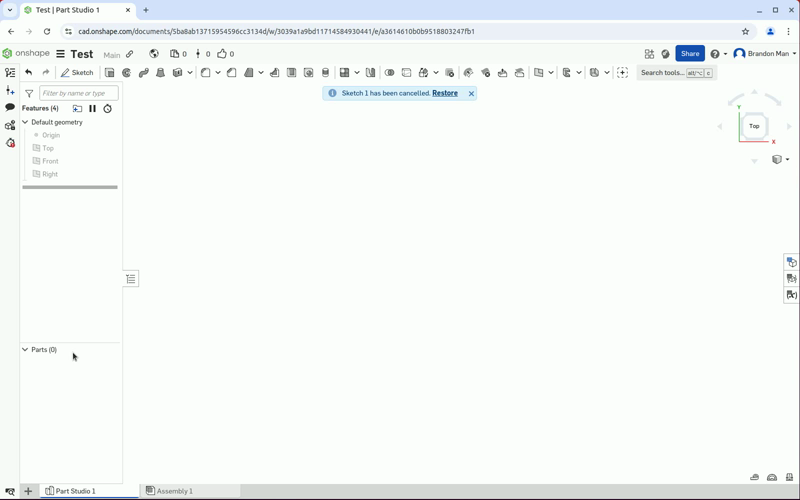
key(shift+p)
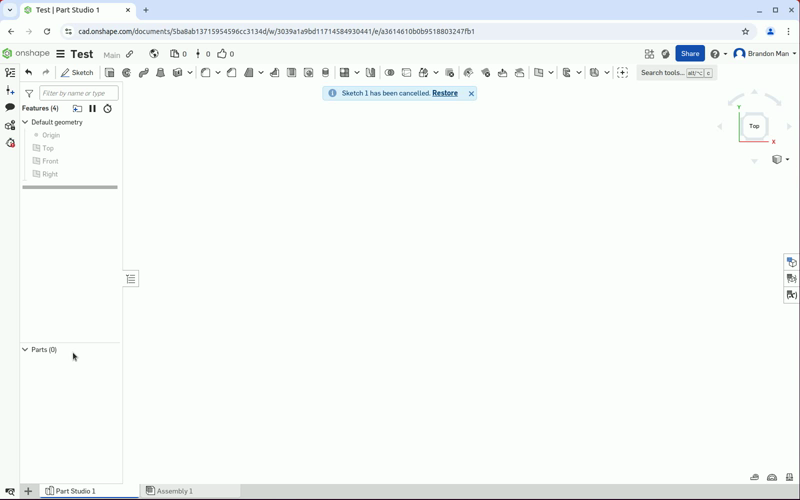
key(space)
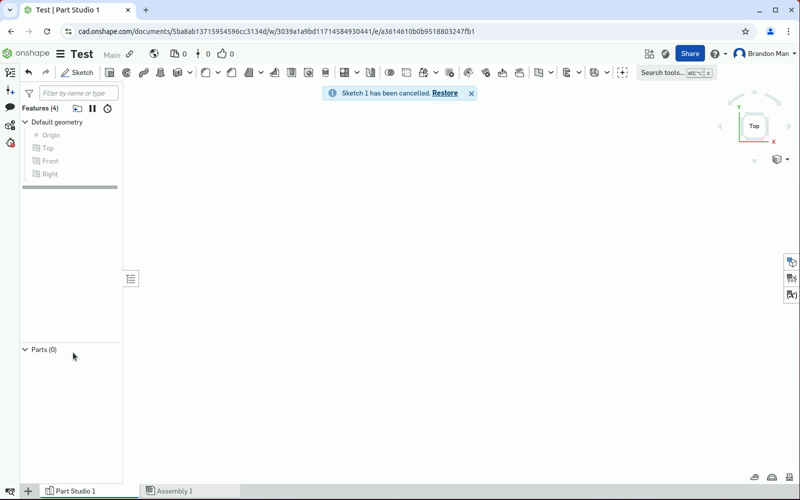
key_down(shift)
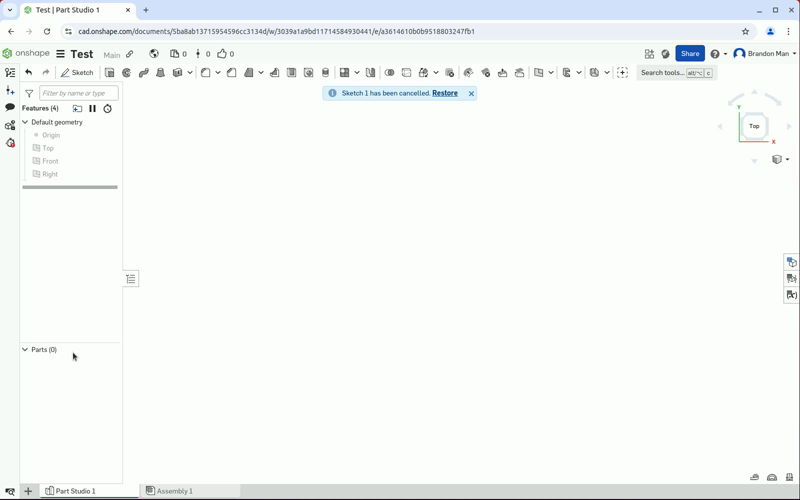
key(up)
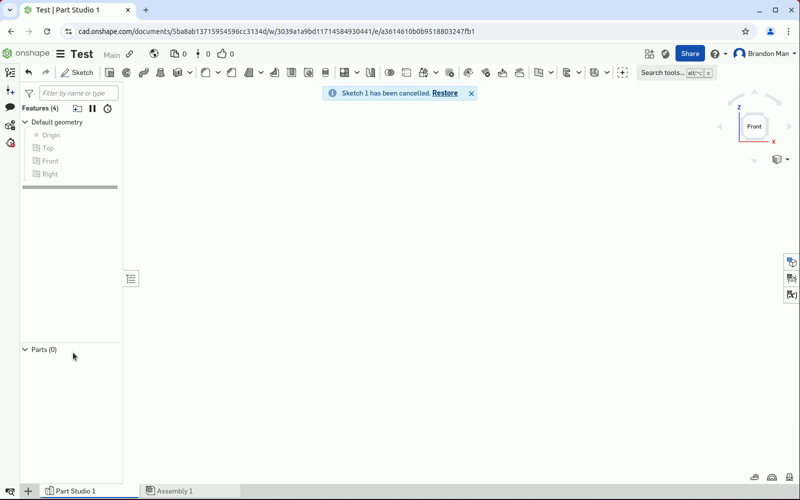
key_up(shift)
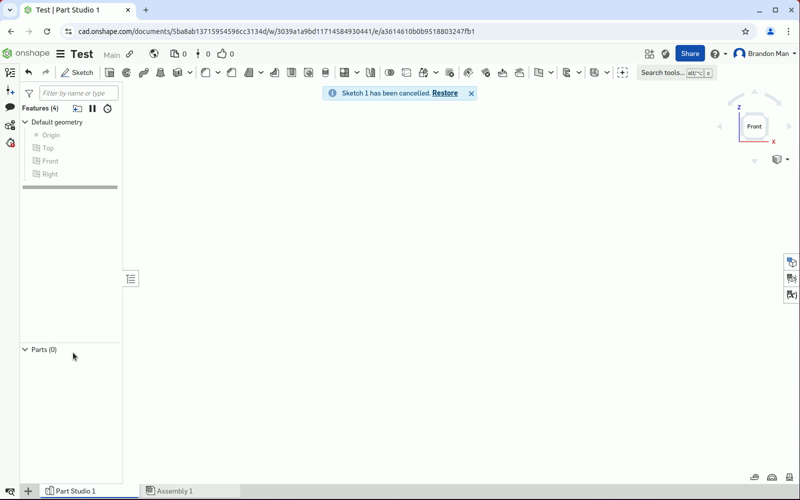
mouse_move(73, 352)
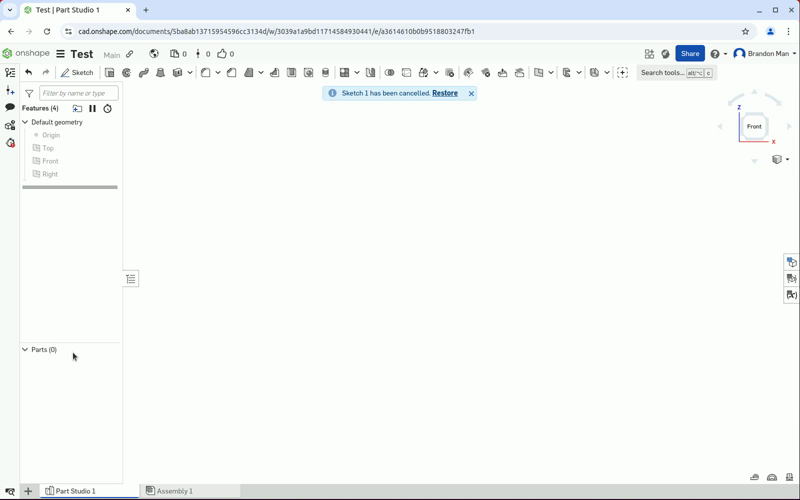
key(shift+y)
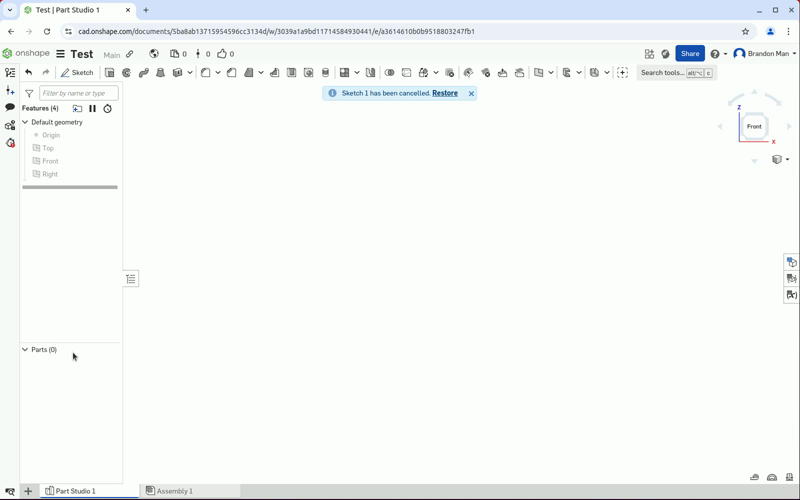
key(shift+s)
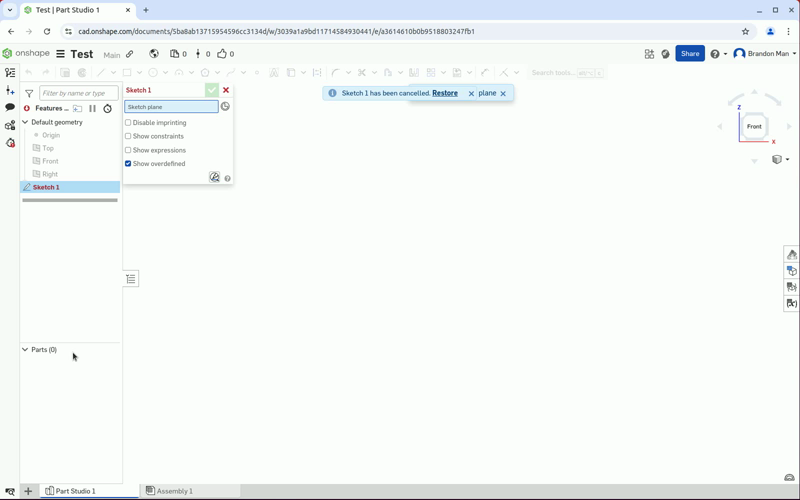
mouse_move(73, 163)
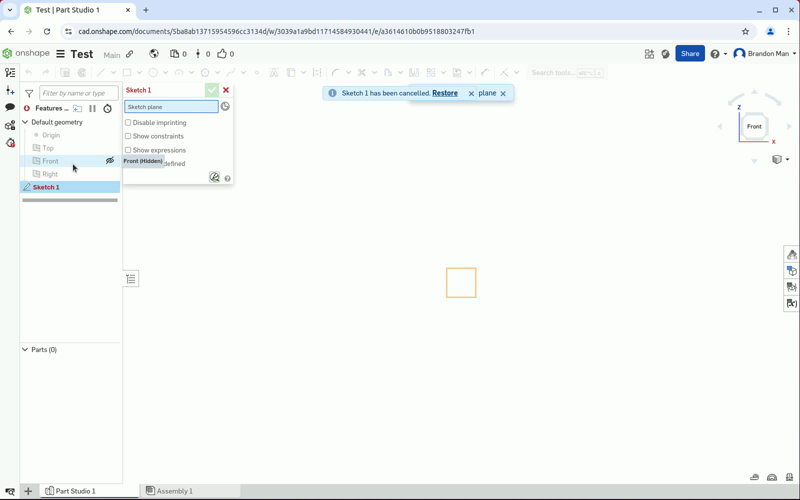
click(73, 163)
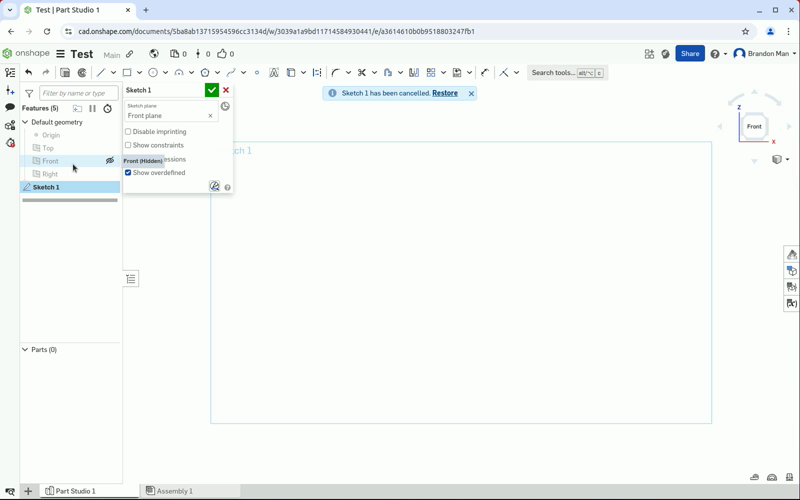
mouse_move(73, 352)
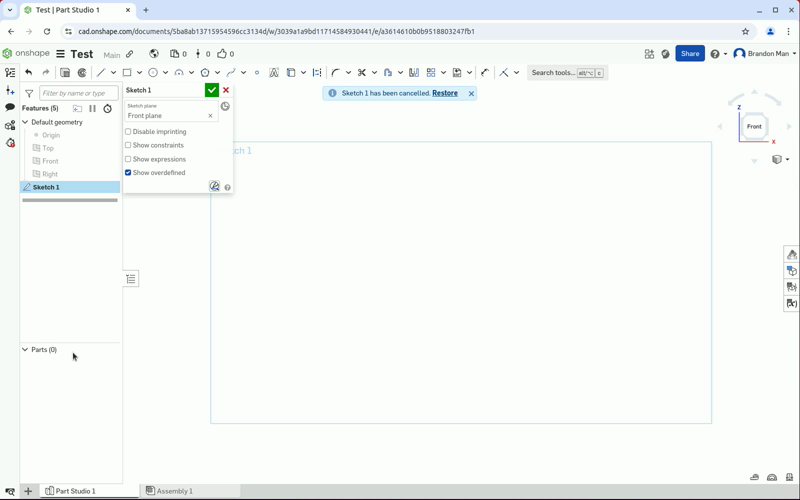
key(y)
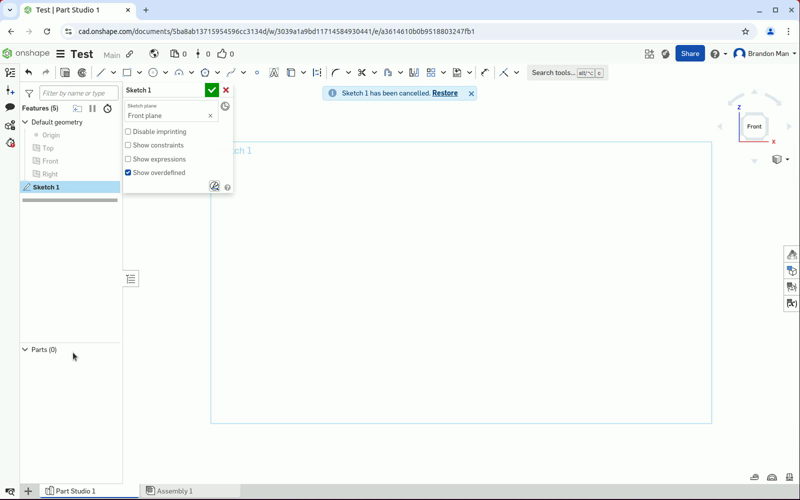
key(l)
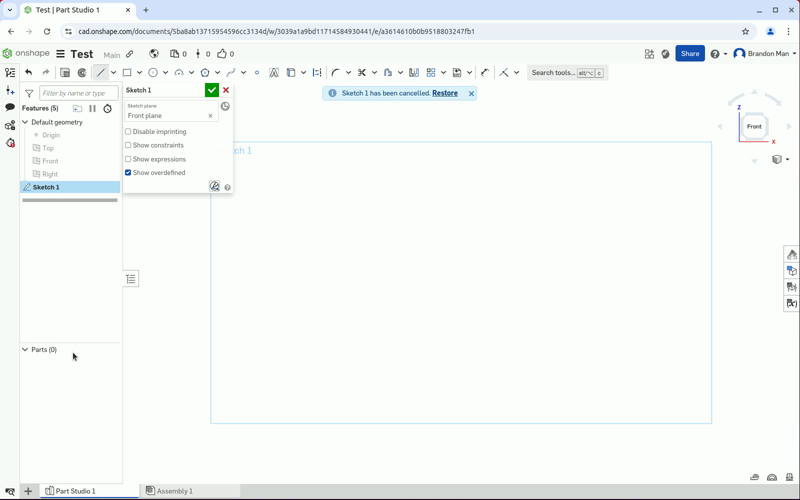
key_down(shift)
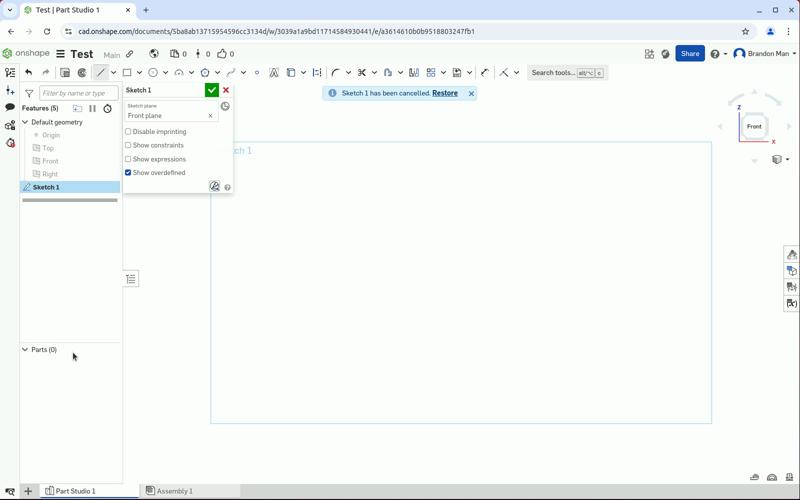
mouse_move(491, 239)
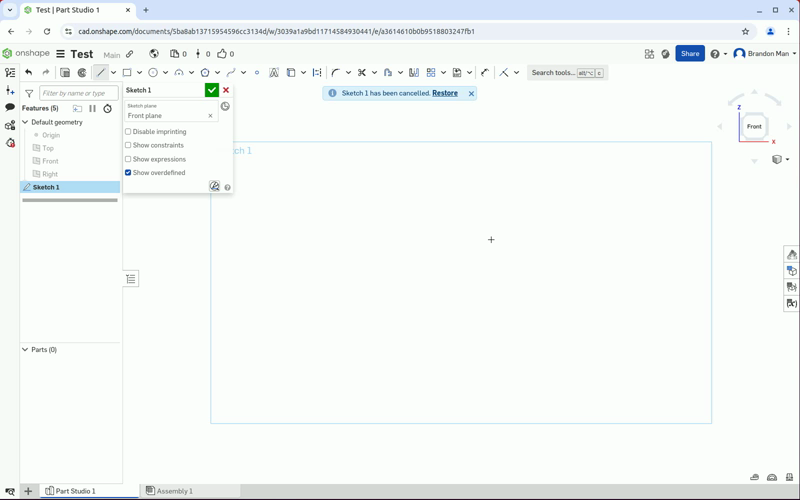
click(491, 239)
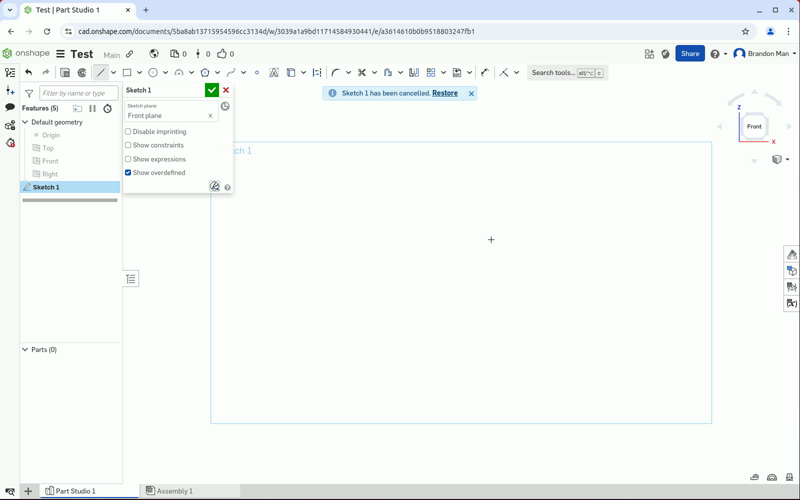
key_up(shift)
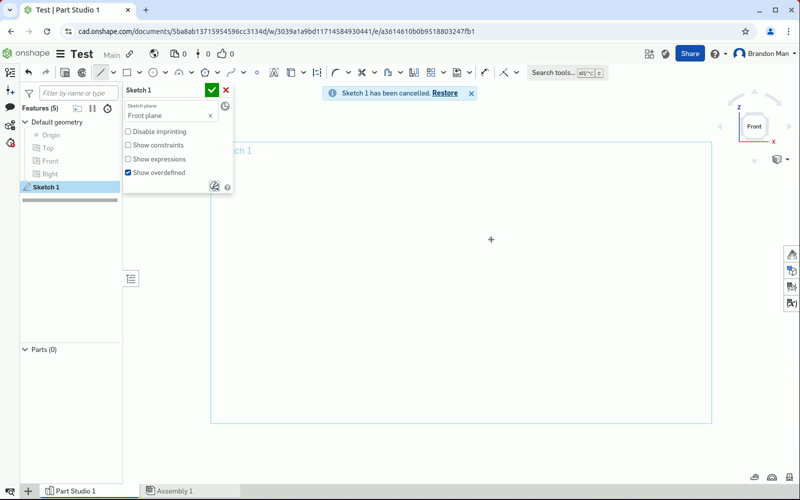
key_down(shift)
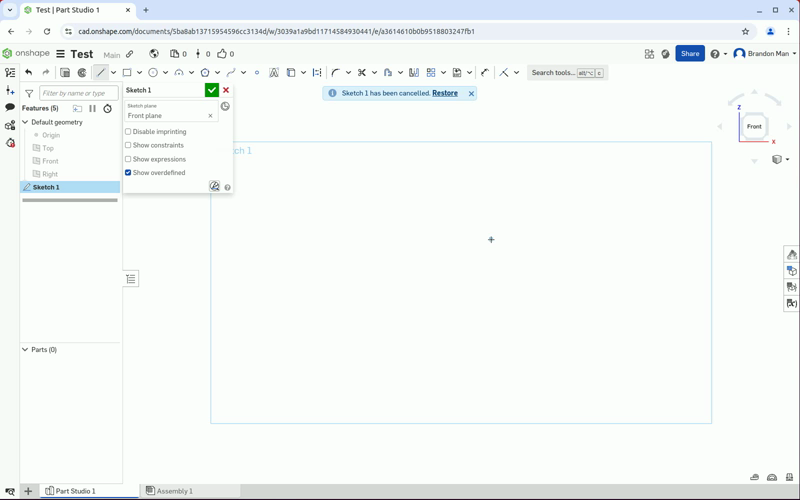
mouse_move(521, 239)
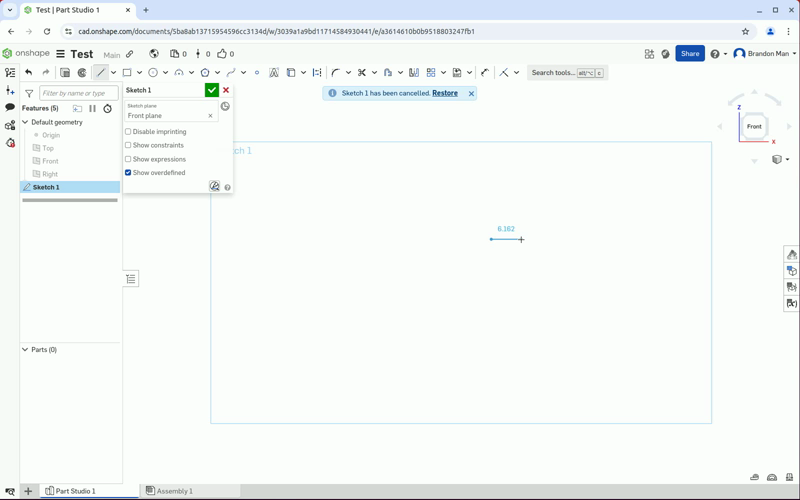
mouse_move(537, 239)
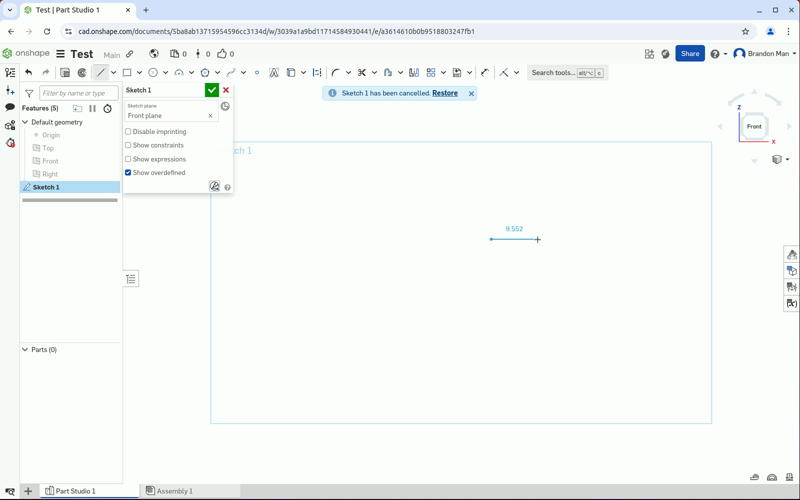
click(537, 239)
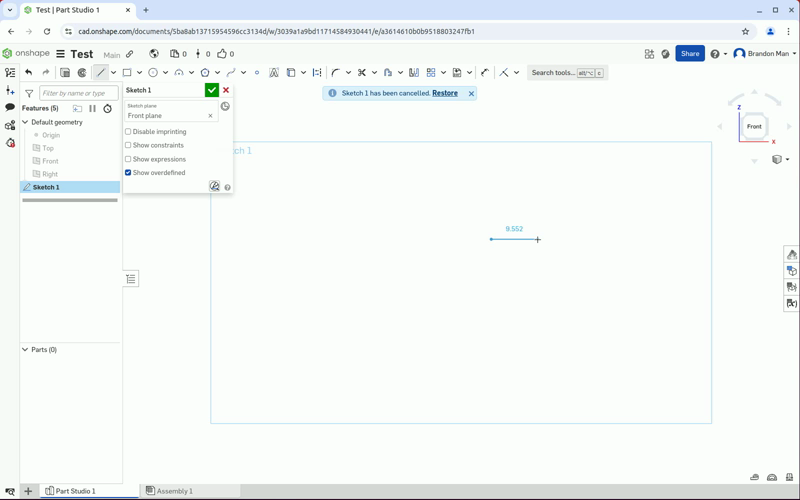
key_up(shift)
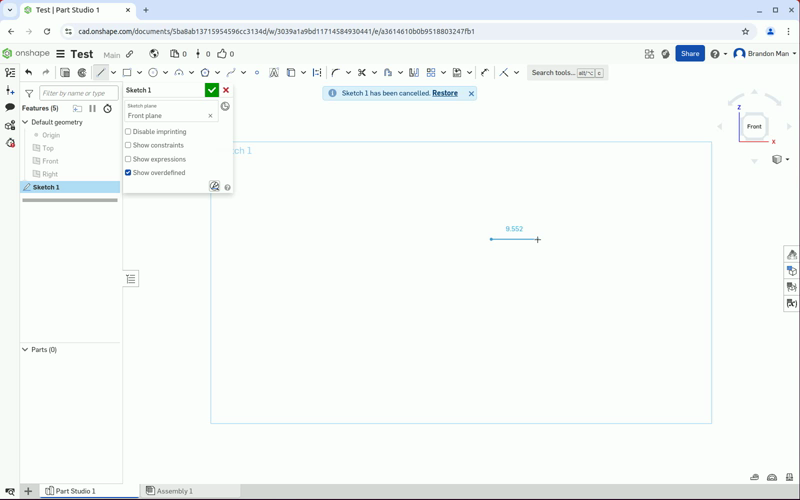
key_down(shift)
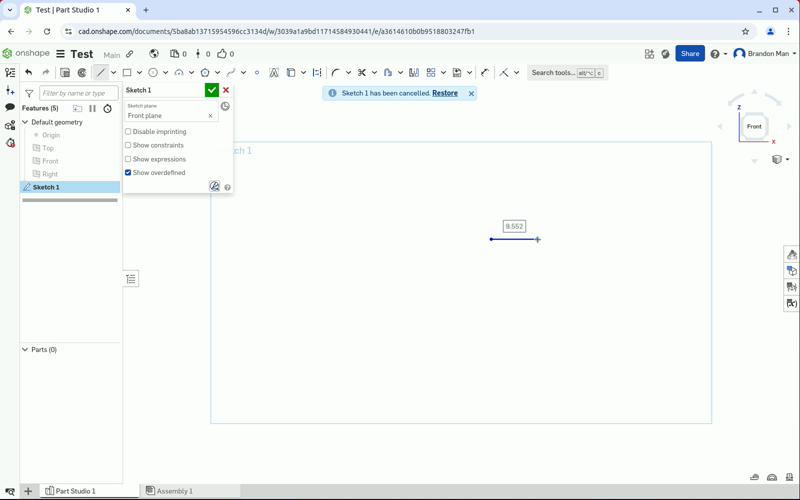
mouse_move(567, 239)
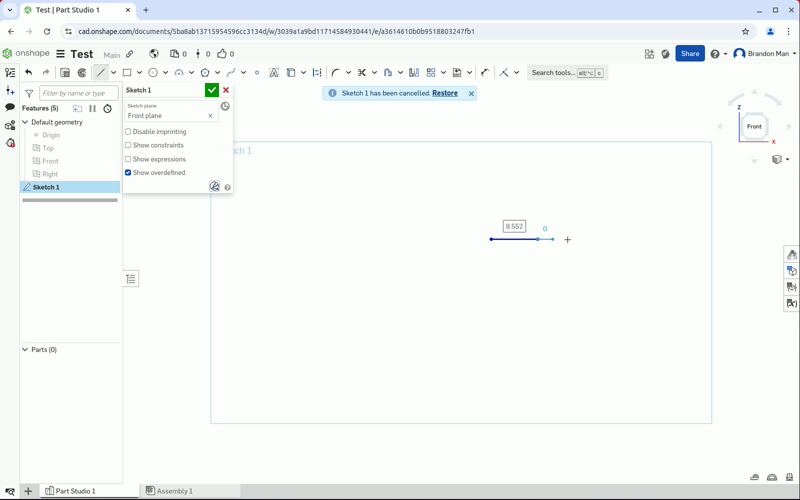
mouse_move(537, 207)
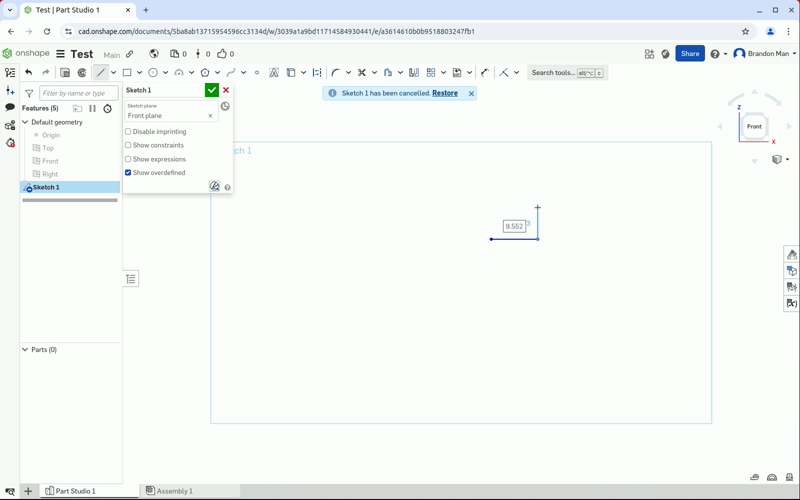
click(537, 207)
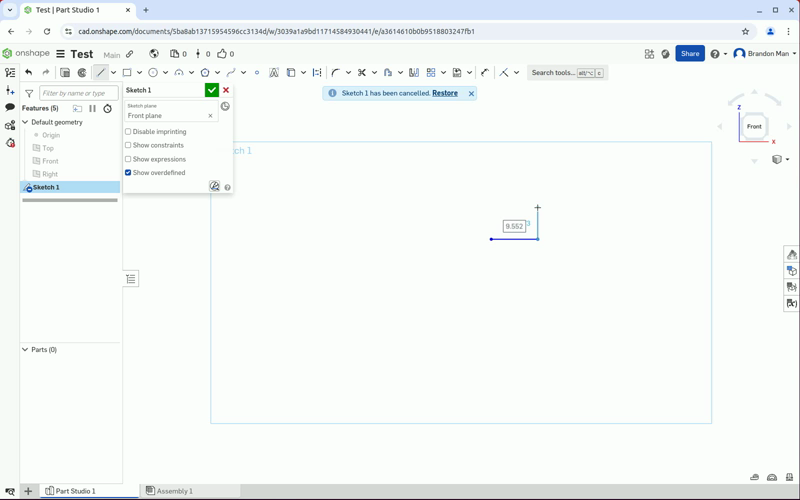
key_up(shift)
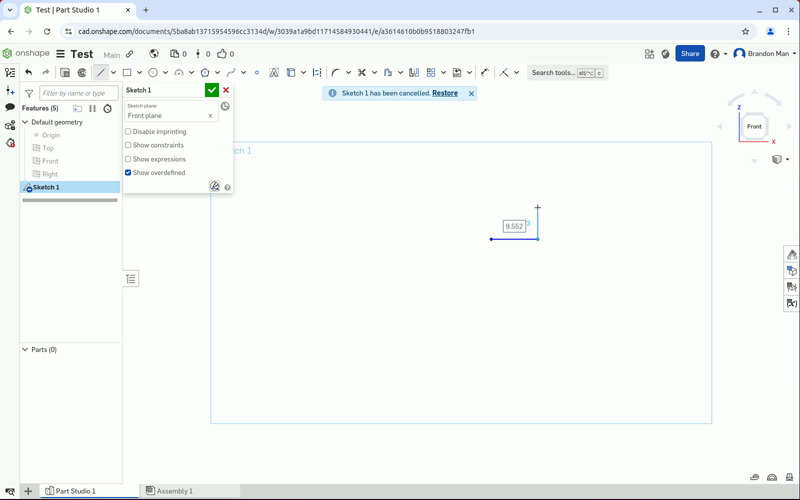
key_down(shift)
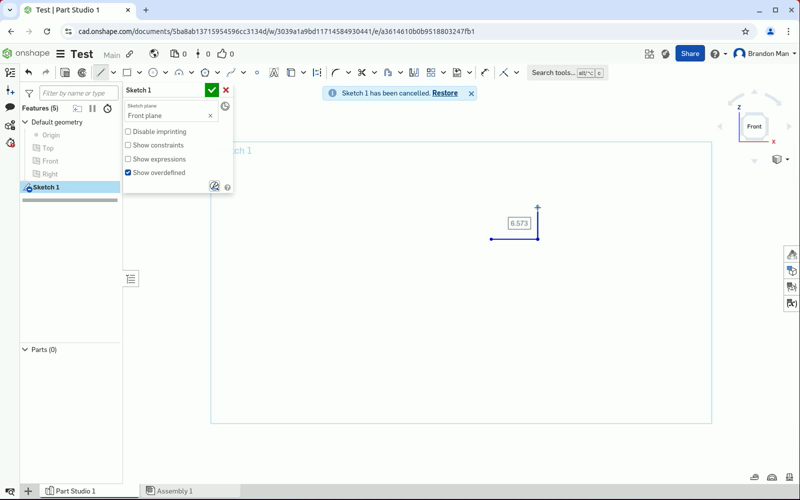
mouse_move(567, 207)
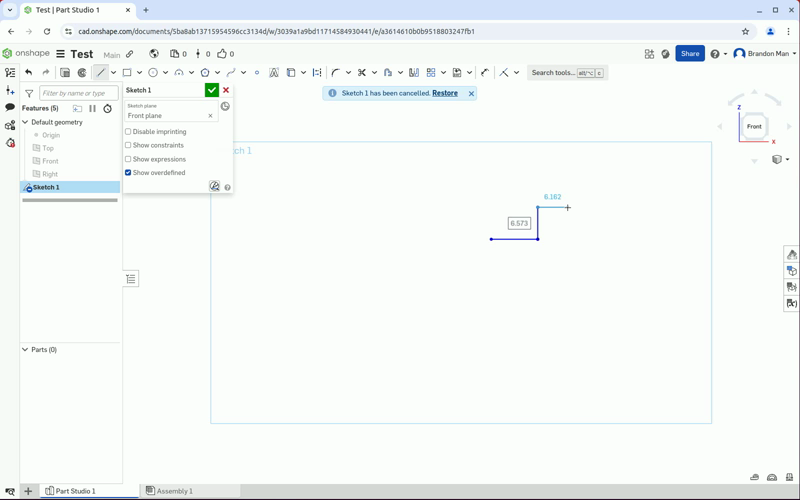
mouse_move(491, 207)
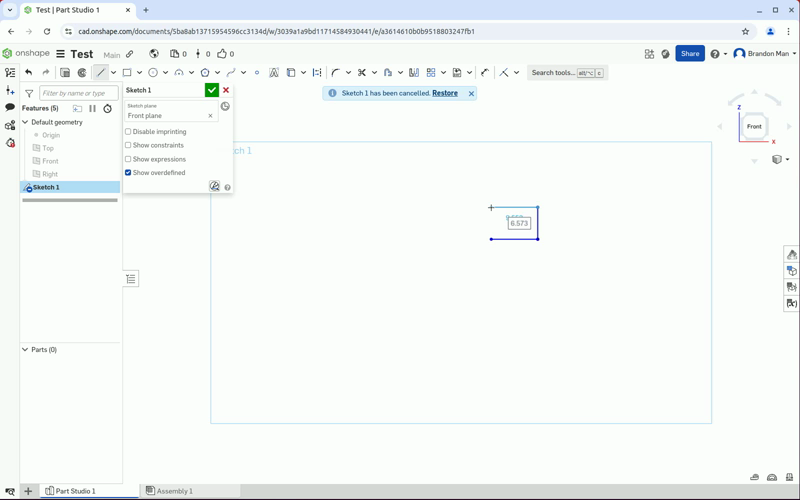
click(491, 207)
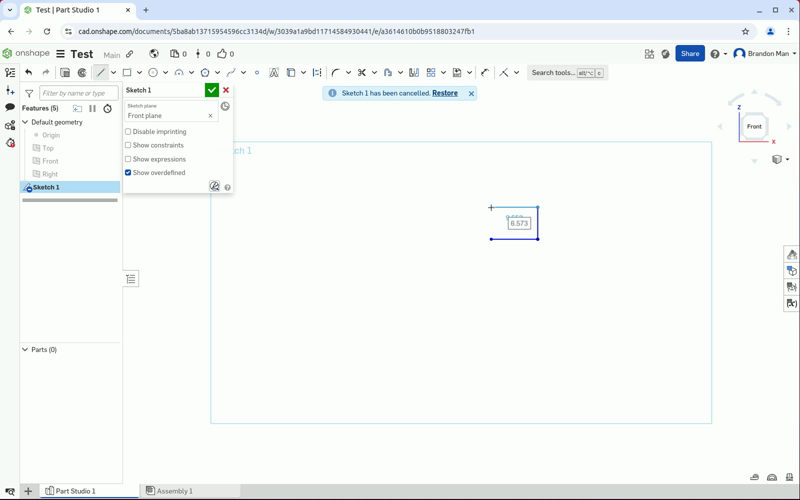
key_up(shift)
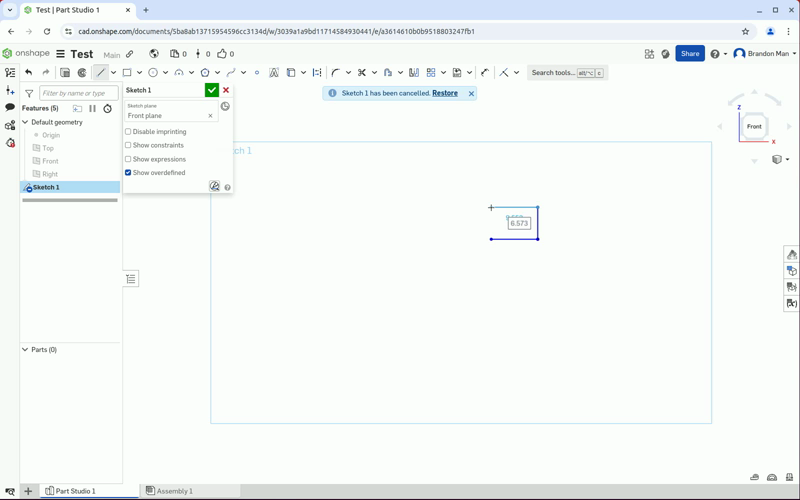
mouse_move(521, 207)
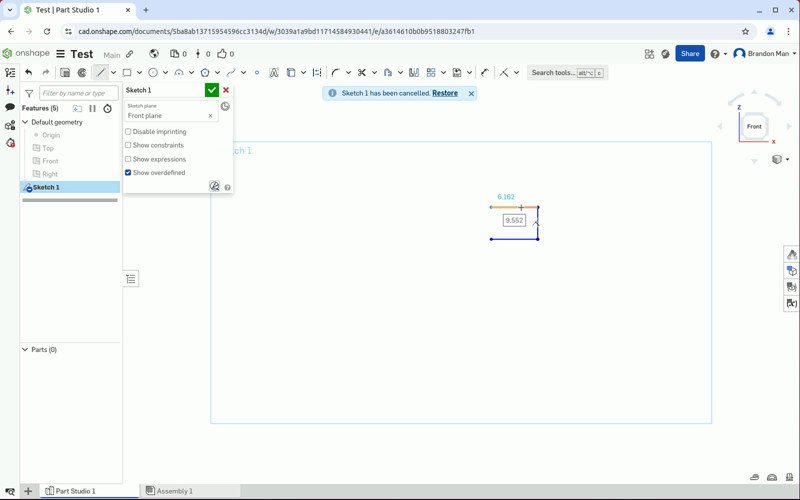
key_down(shift)
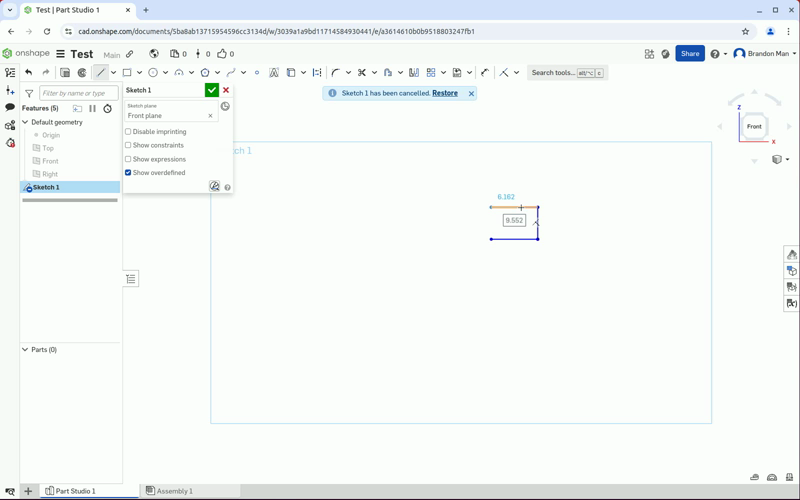
mouse_move(491, 239)
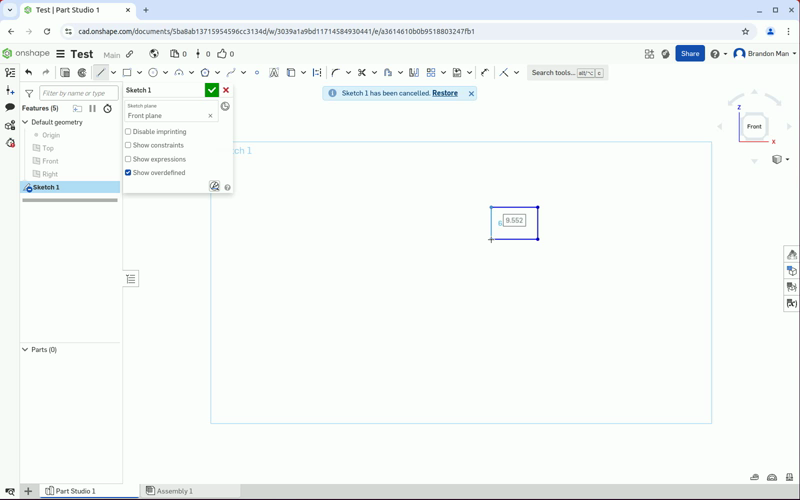
key_up(shift)
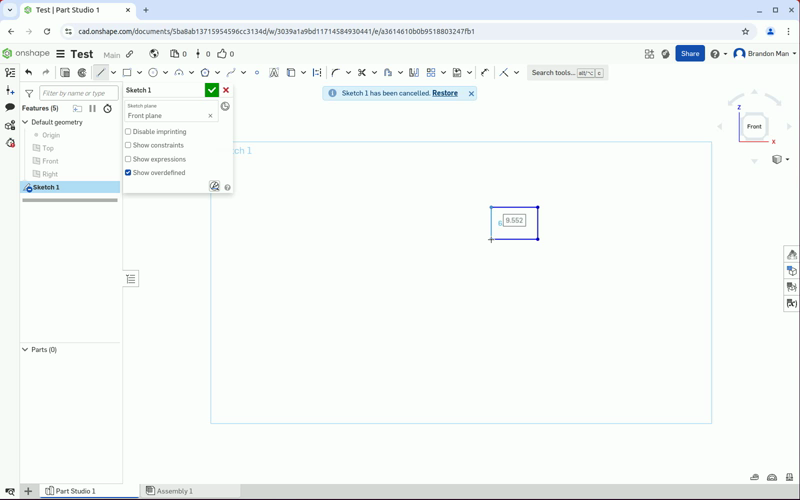
click(491, 239)
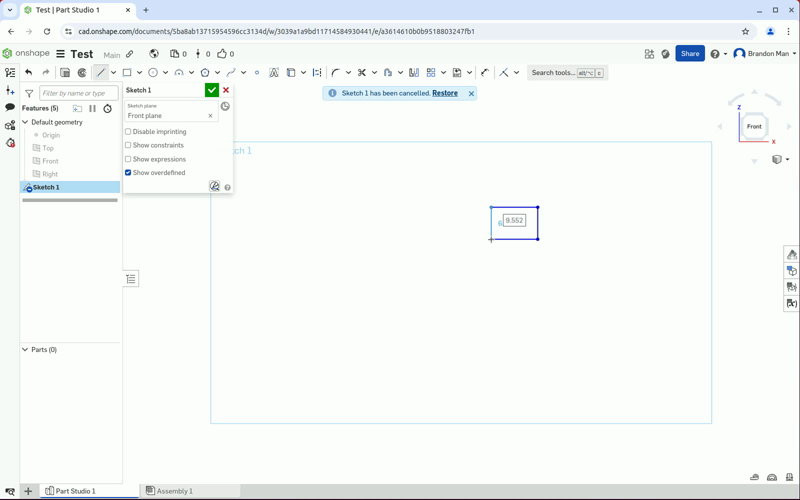
key(esc)
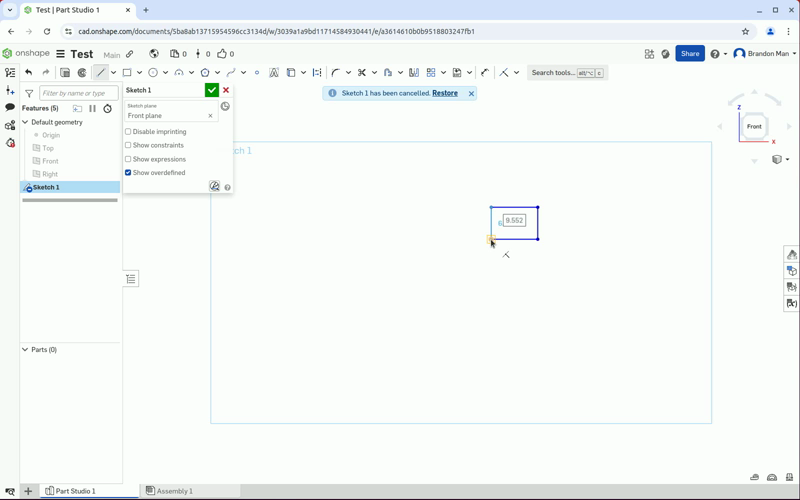
mouse_move(502, 217)
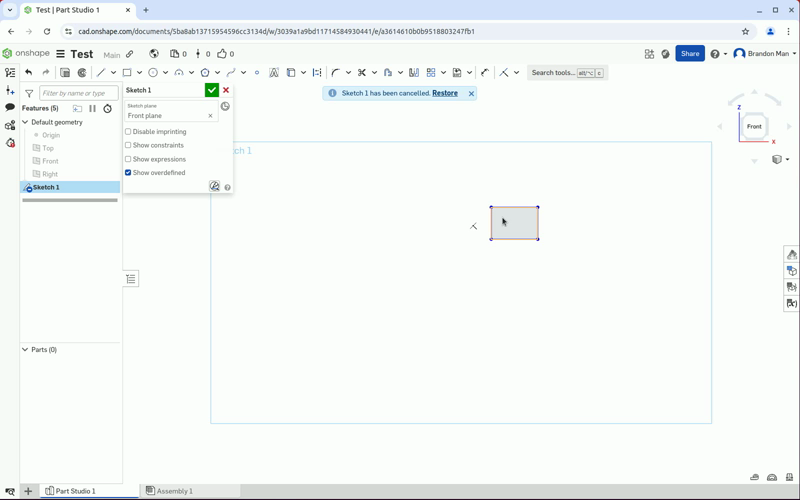
scroll(6)
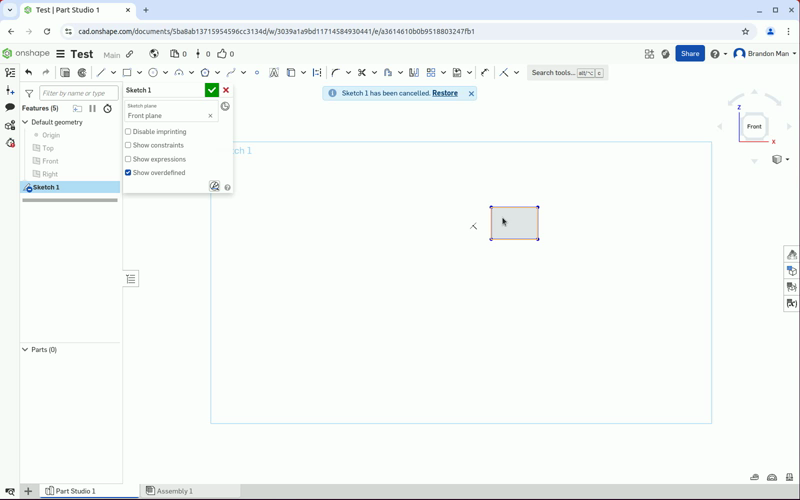
scroll(6)
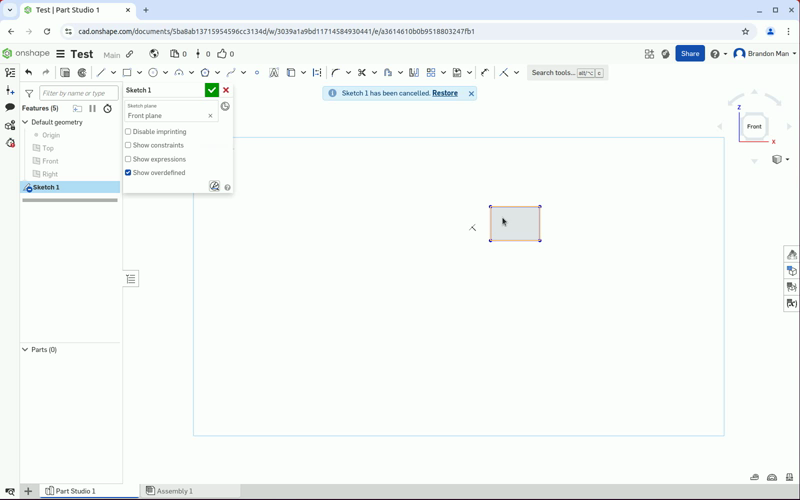
scroll(6)
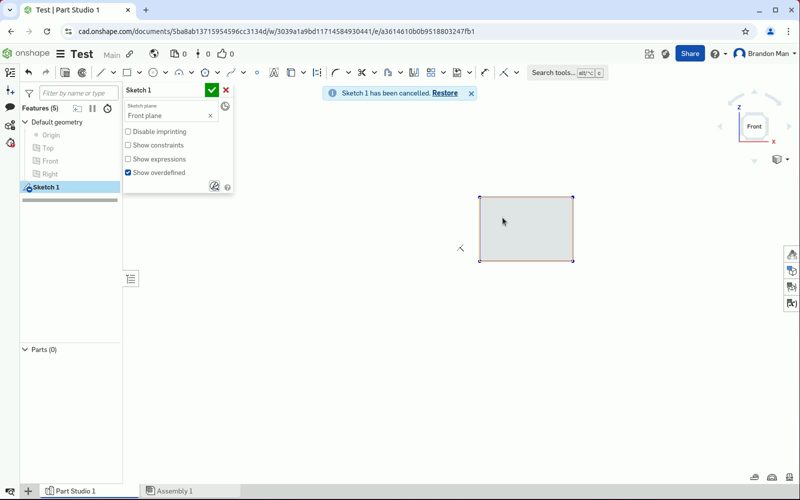
scroll(6)
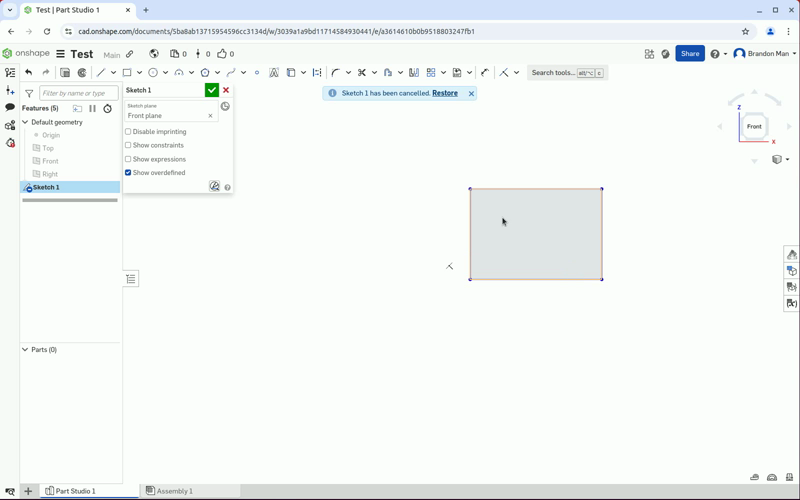
scroll(6)
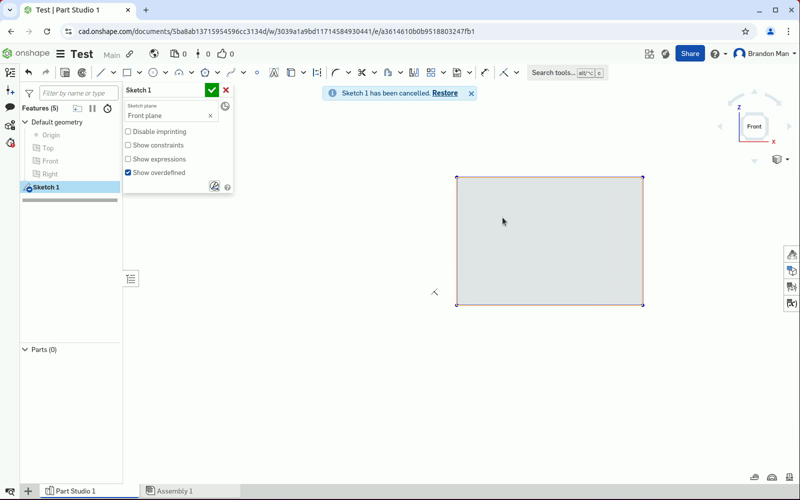
scroll(6)
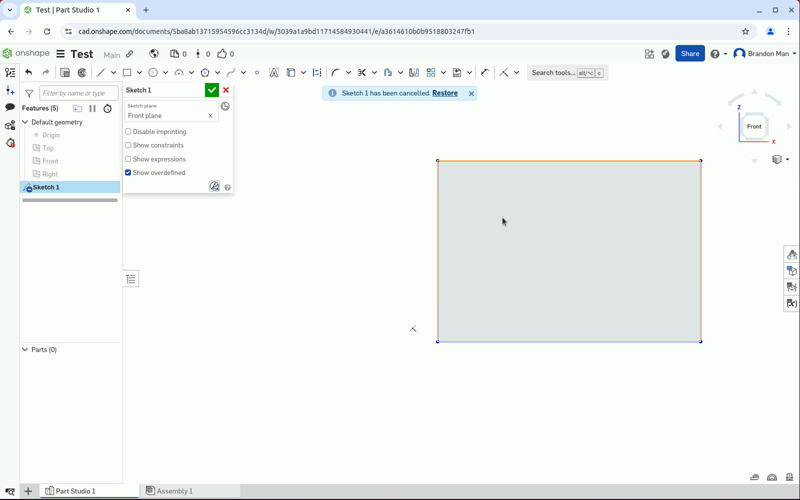
scroll(6)
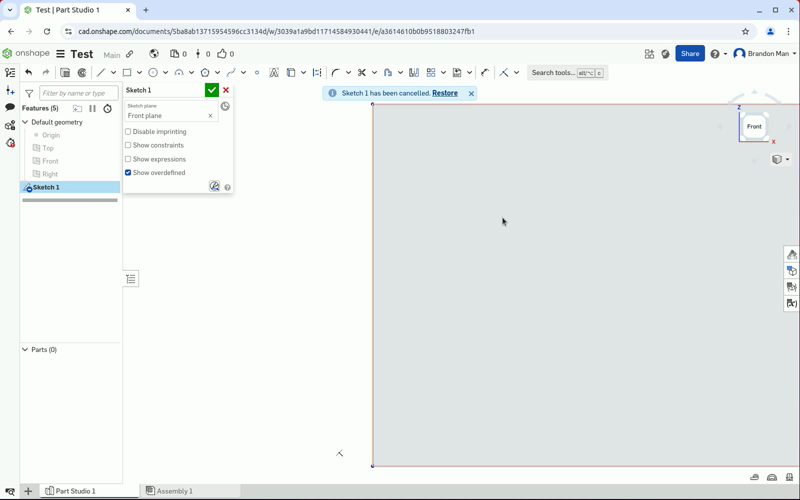
click(502, 217)
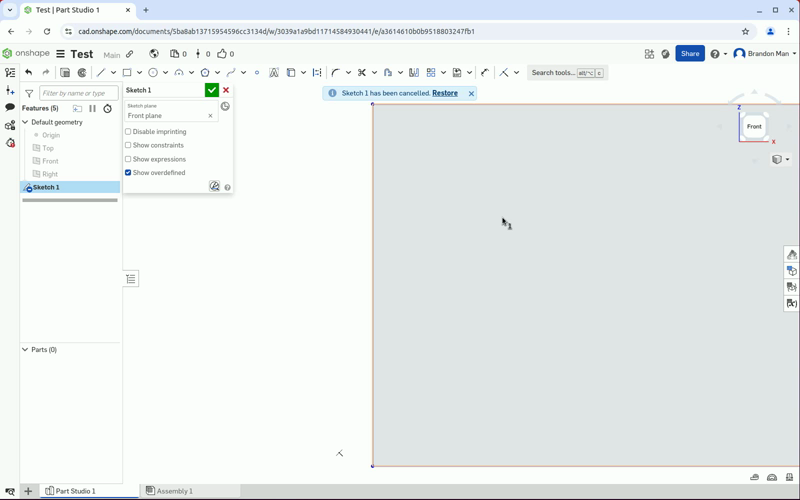
scroll(-6)
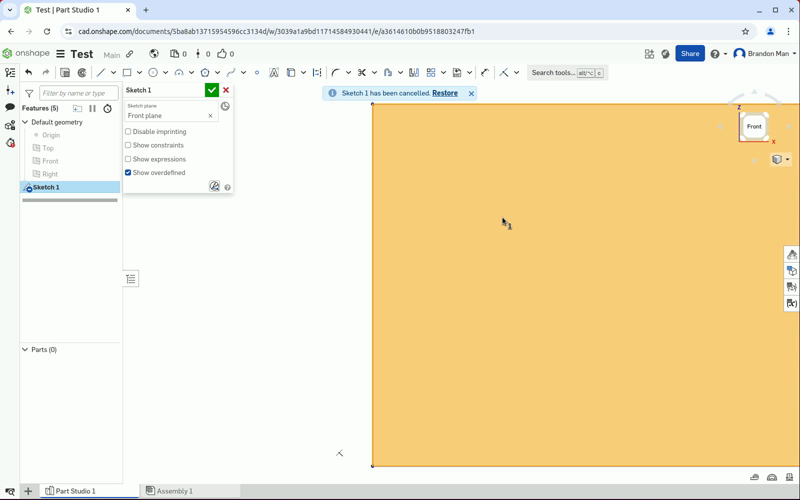
scroll(-6)
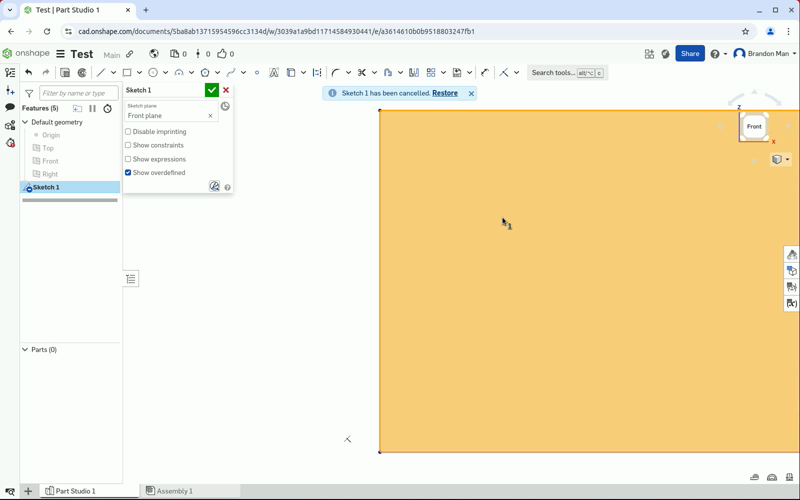
scroll(-6)
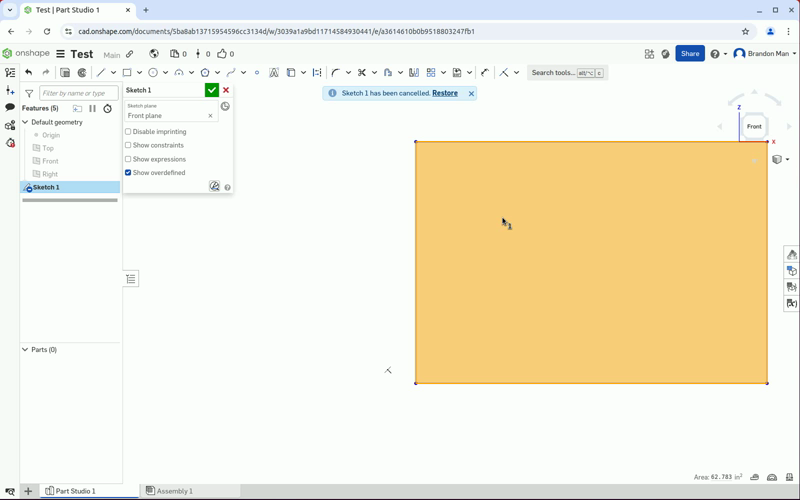
scroll(-6)
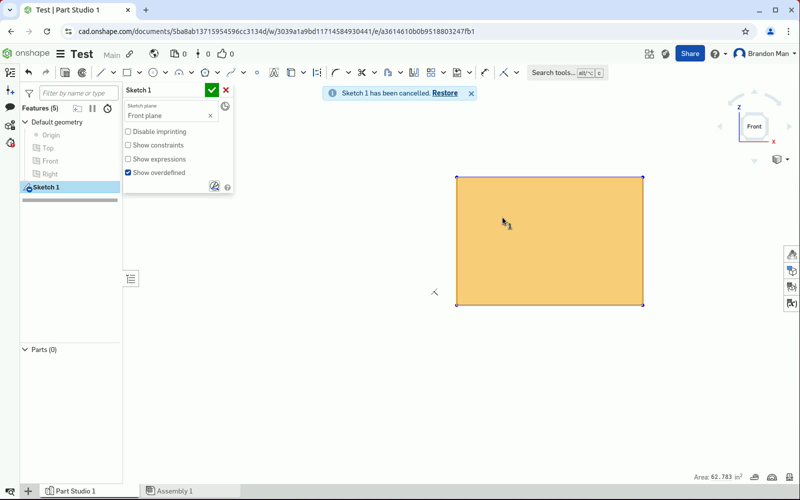
scroll(-6)
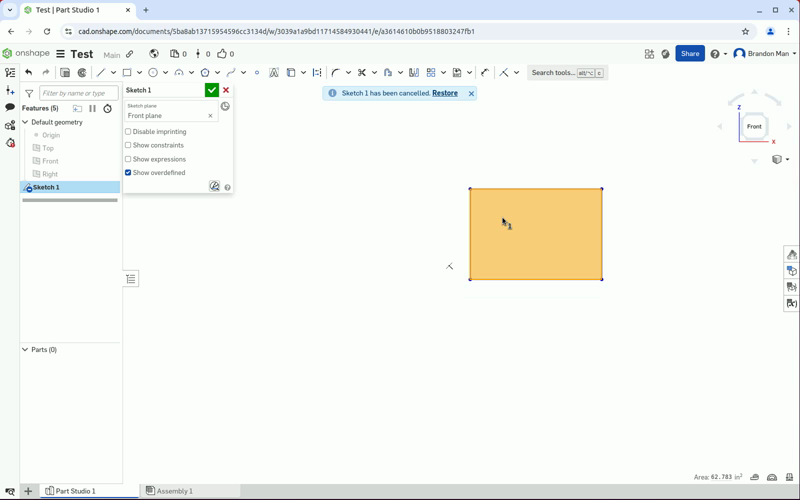
scroll(-6)
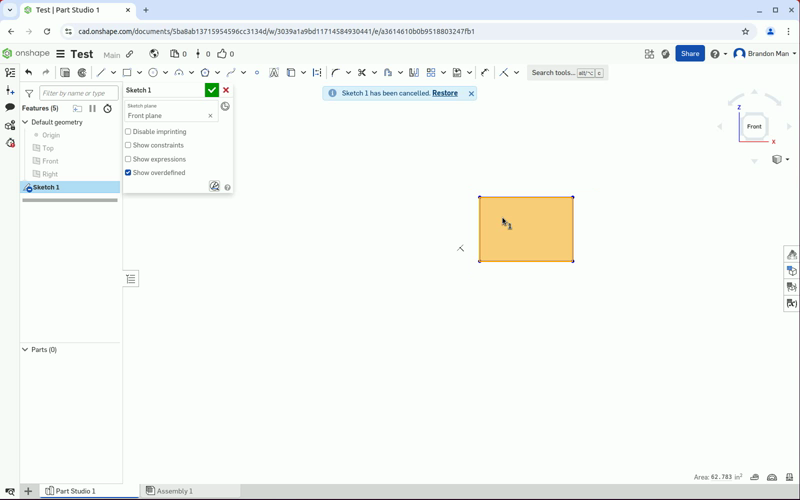
scroll(-6)
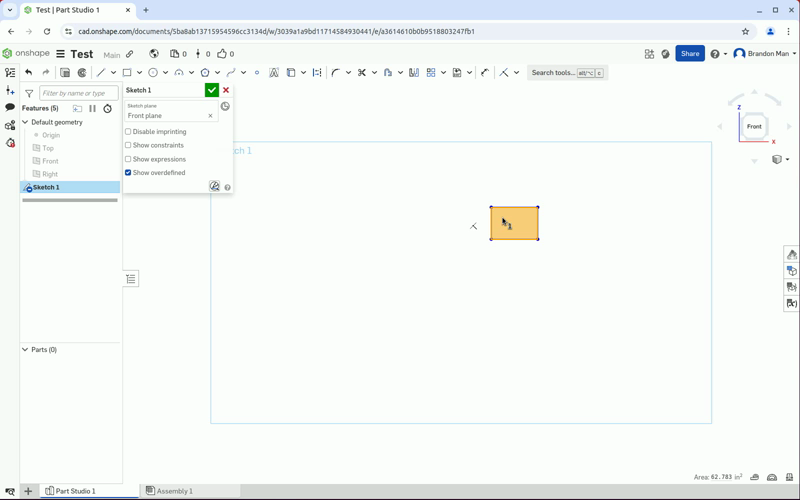
mouse_move(73, 352)
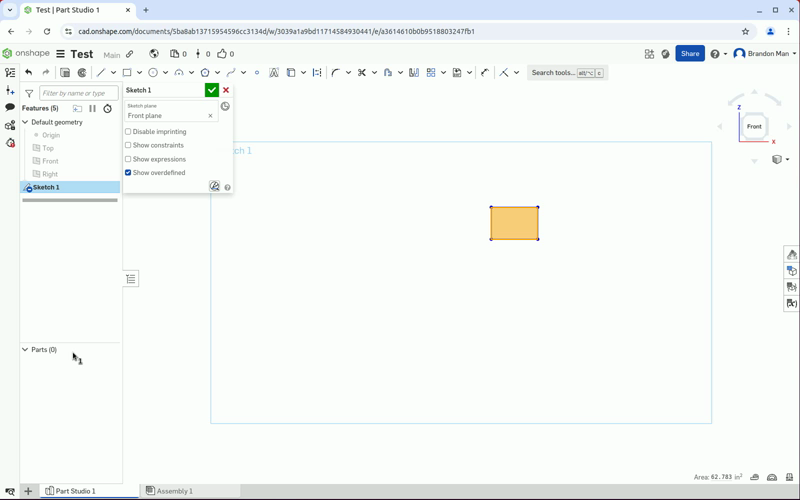
key(shift+y)
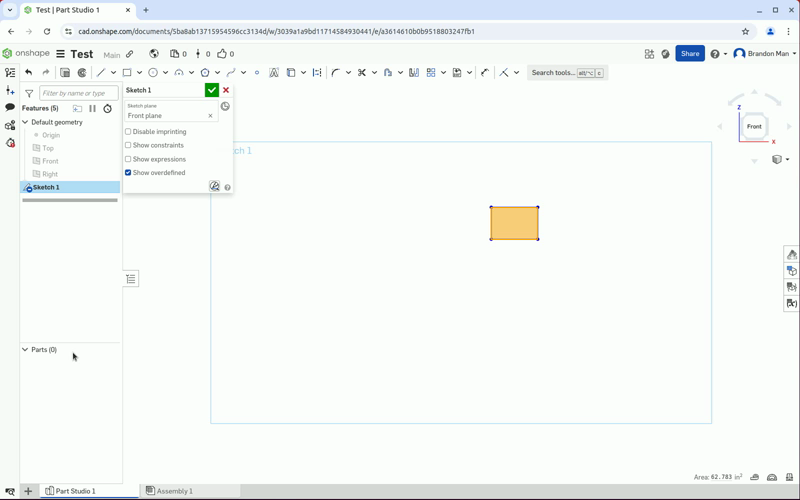
key(shift+e)
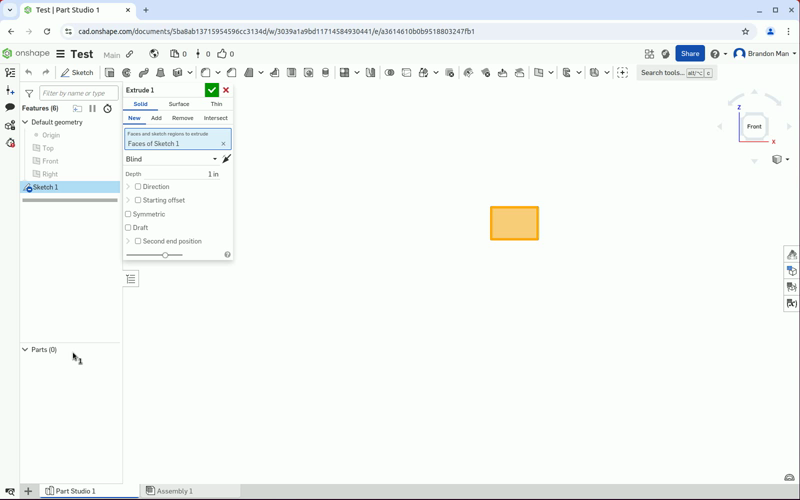
mouse_move(143, 106)
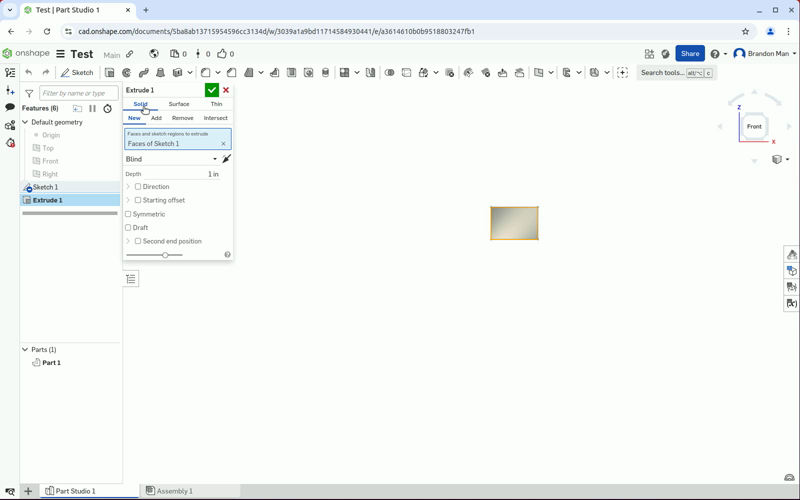
click(143, 106)
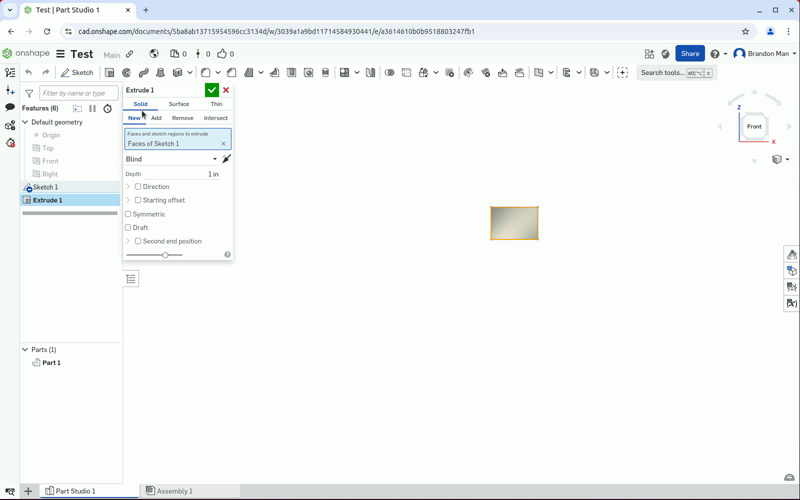
mouse_move(137, 120)
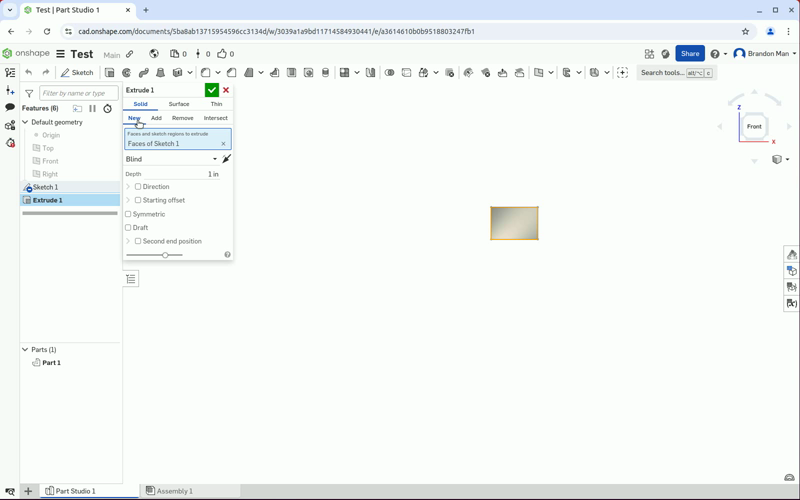
click(137, 120)
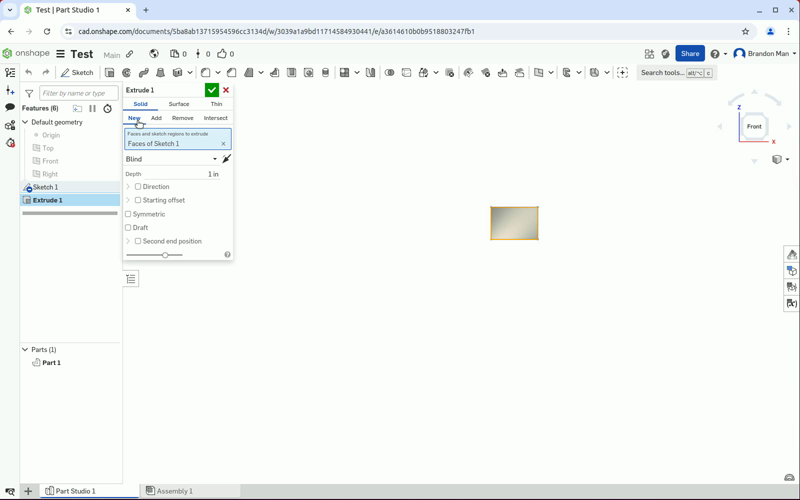
key(tab, 4)
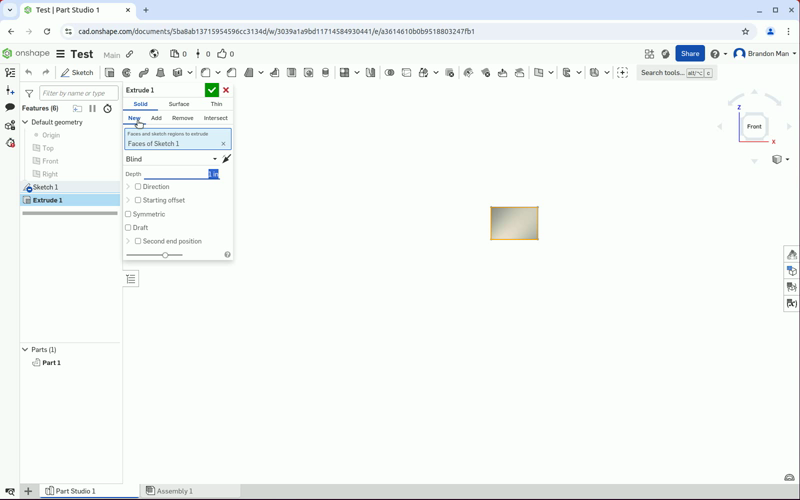
text(7.943)
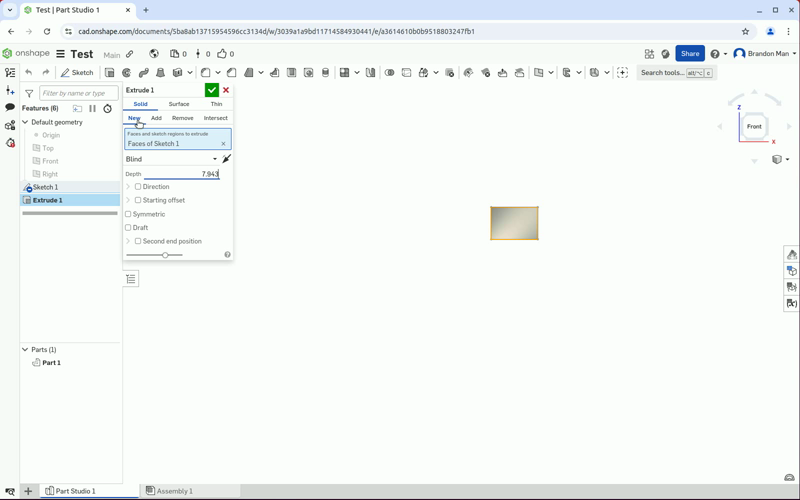
key(enter)
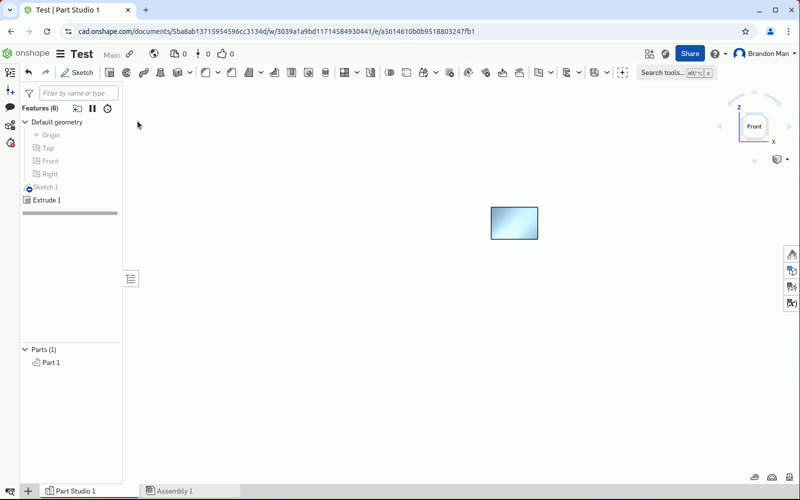
key(shift+h)
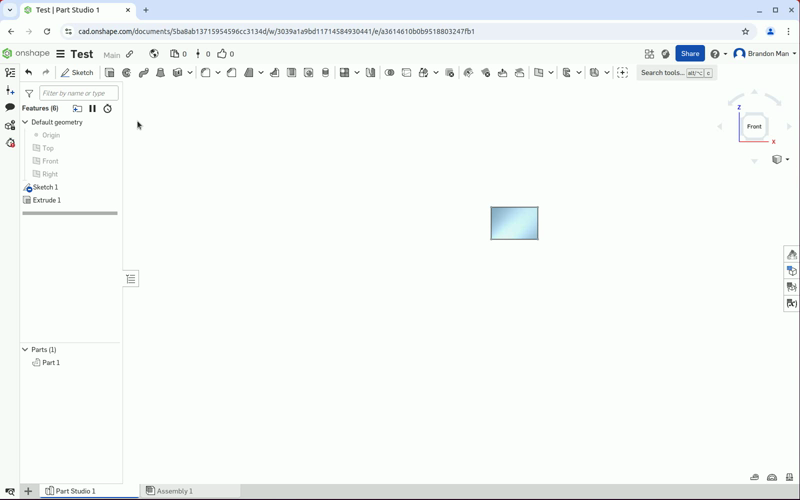
key(shift+h)
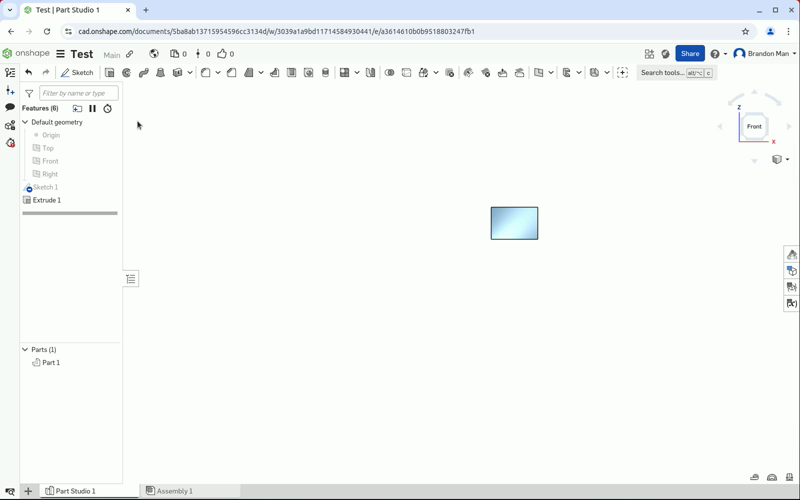
mouse_move(73, 189)
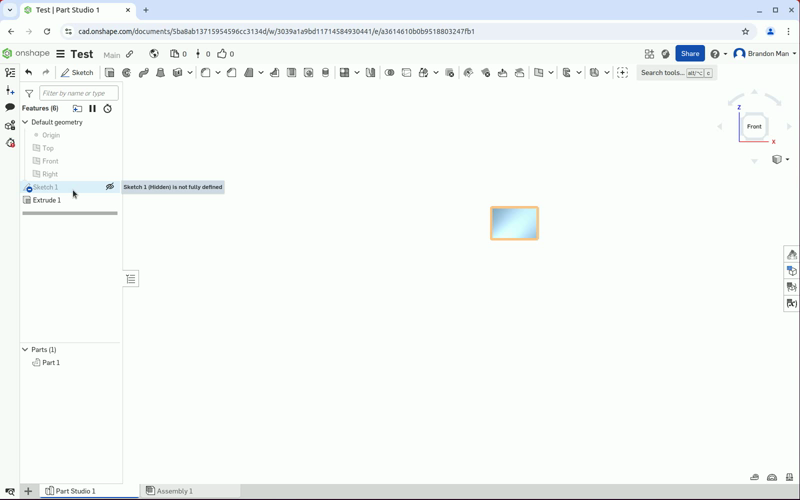
click(73, 189)
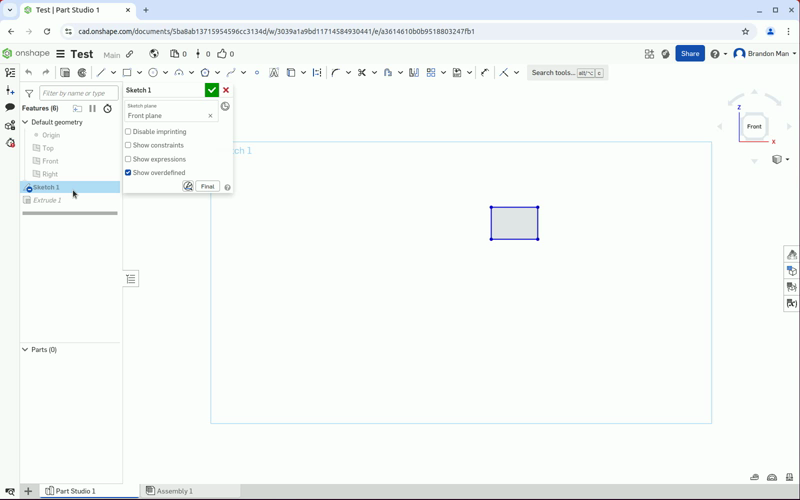
mouse_move(229, 92)
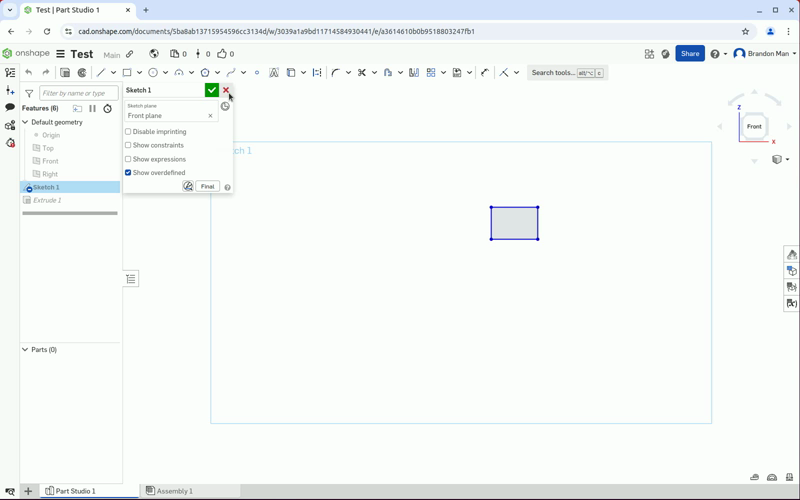
click(229, 92)
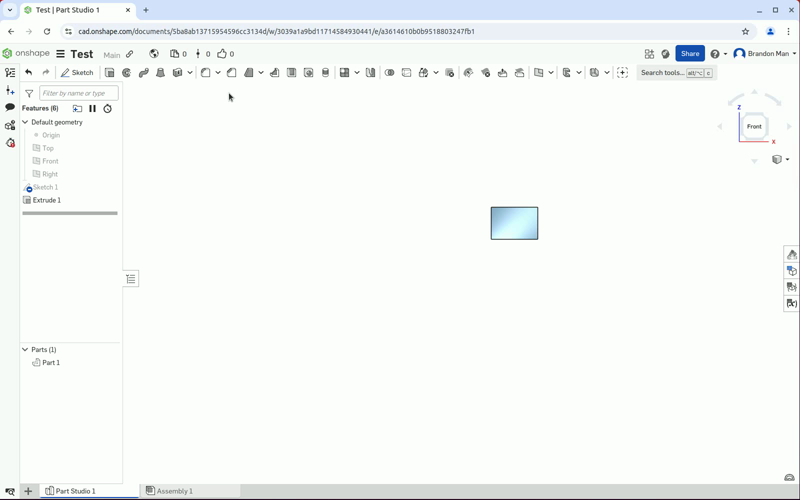
mouse_move(73, 352)
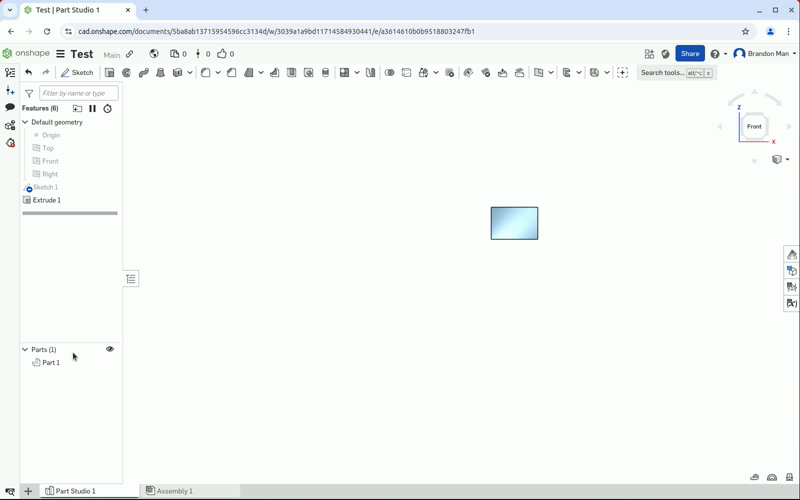
key(y)
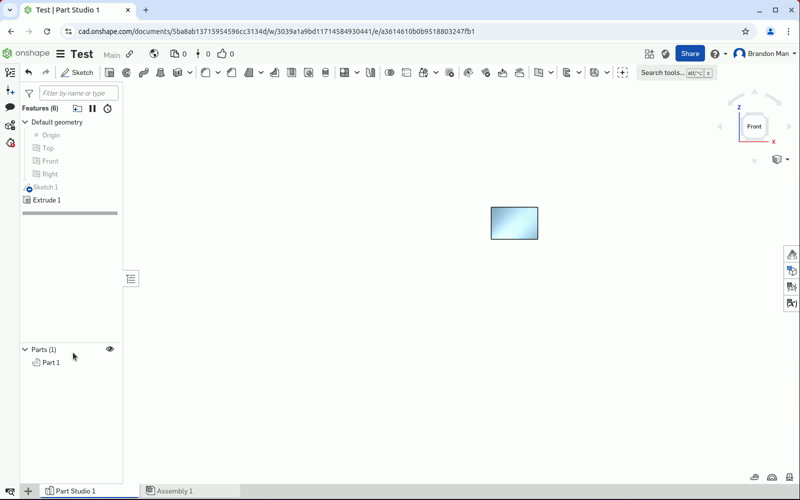
key(shift+p)
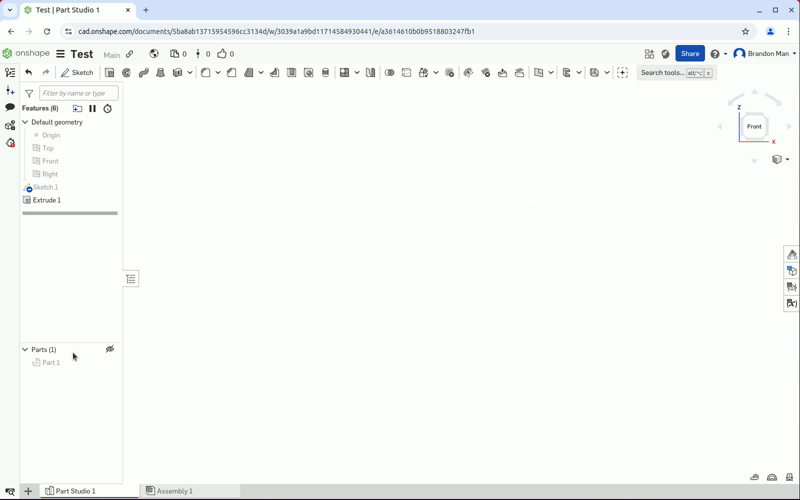
key(space)
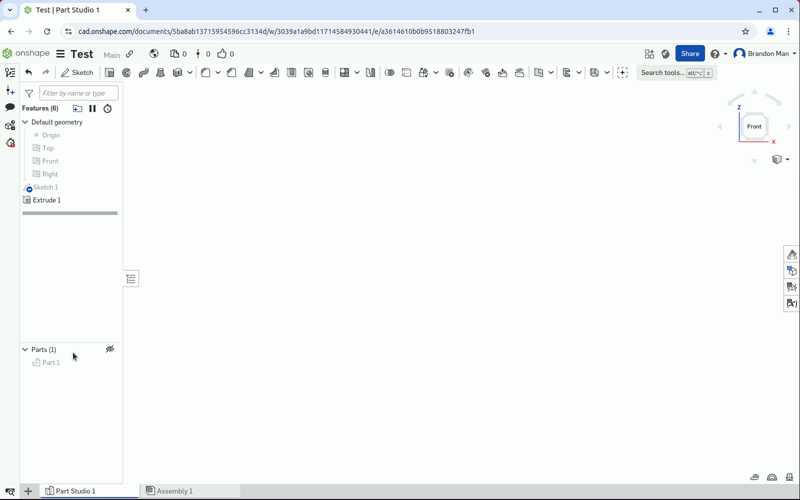
key_down(shift)
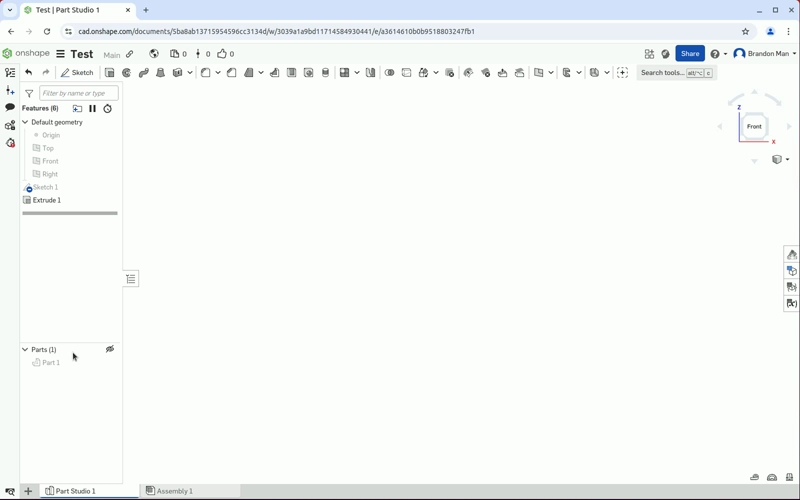
key(left)
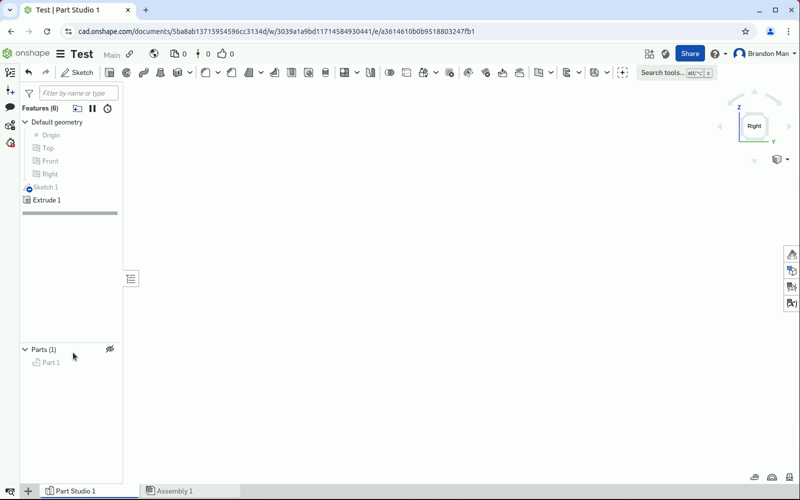
key_up(shift)
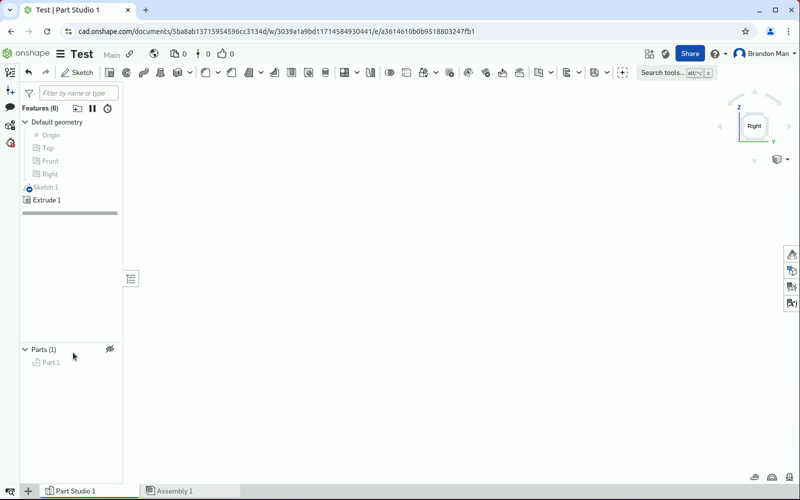
mouse_move(73, 352)
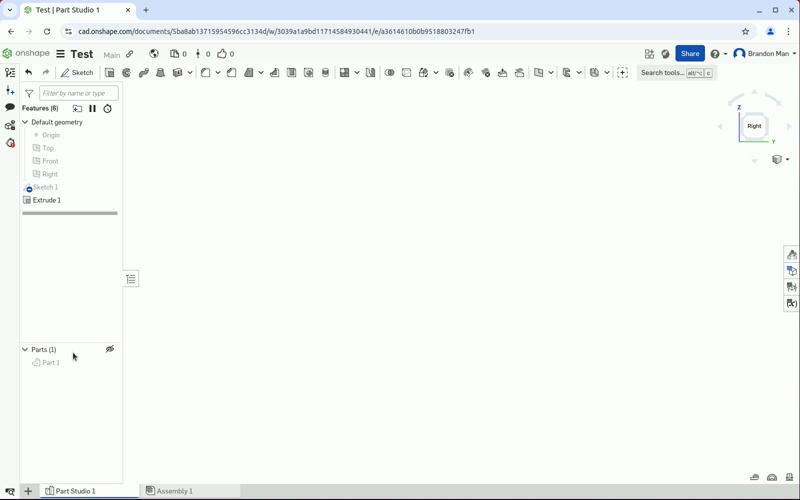
key(shift+y)
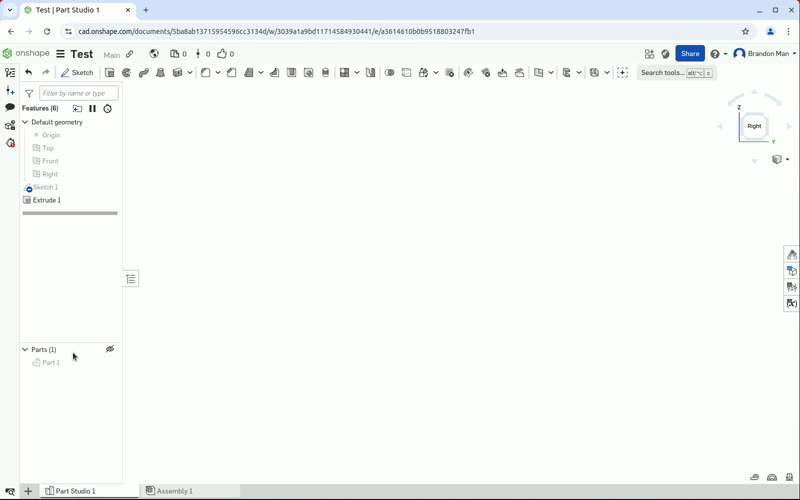
key(shift+s)
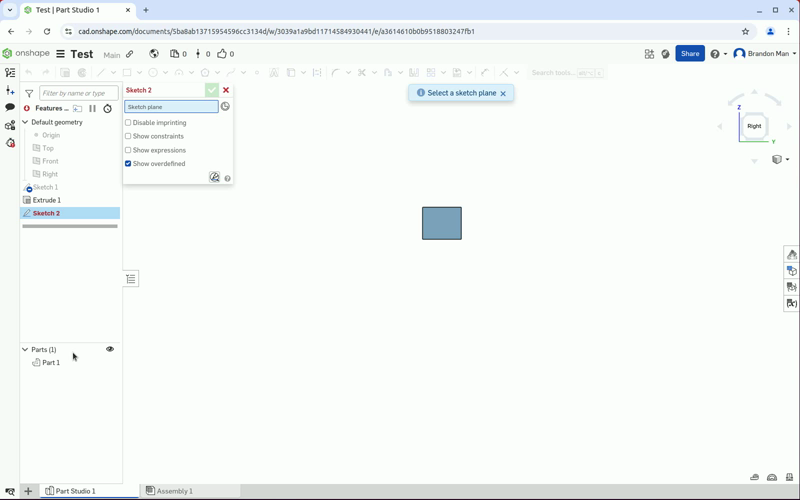
mouse_move(73, 176)
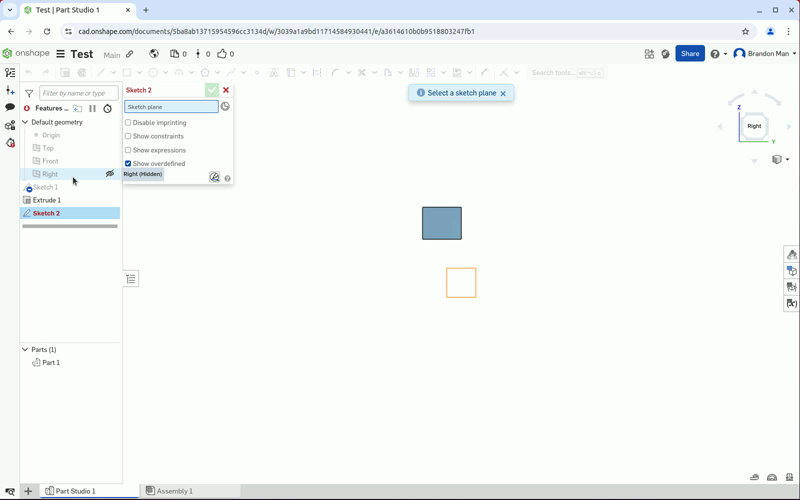
click(73, 176)
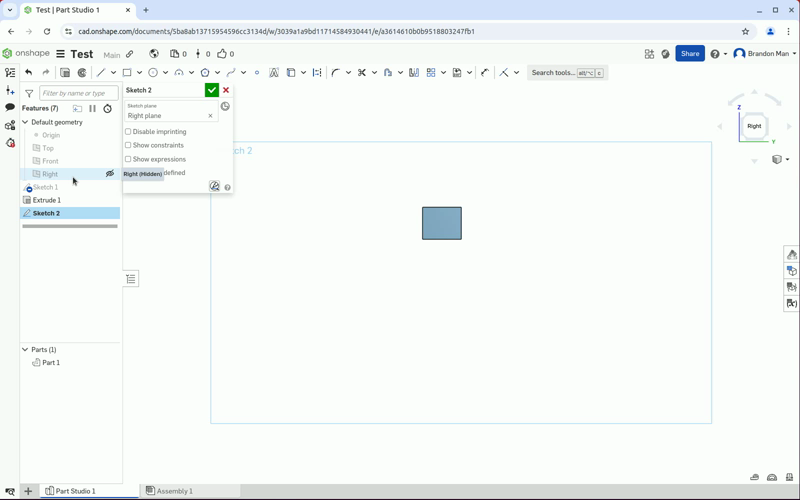
mouse_move(73, 352)
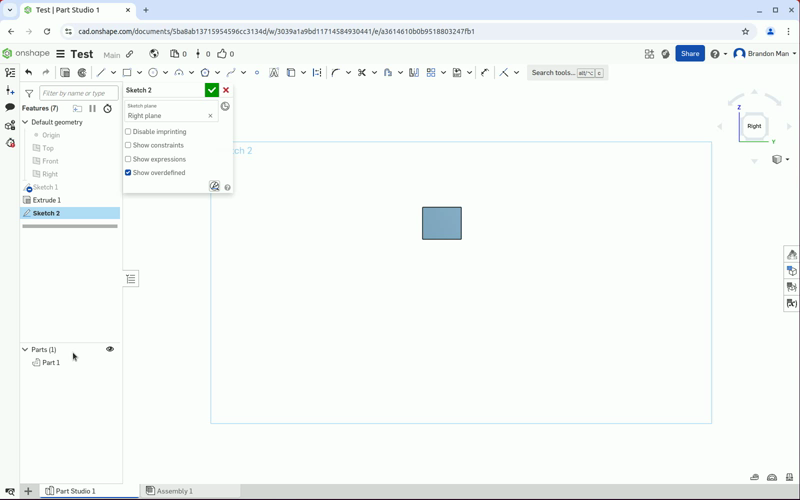
key(y)
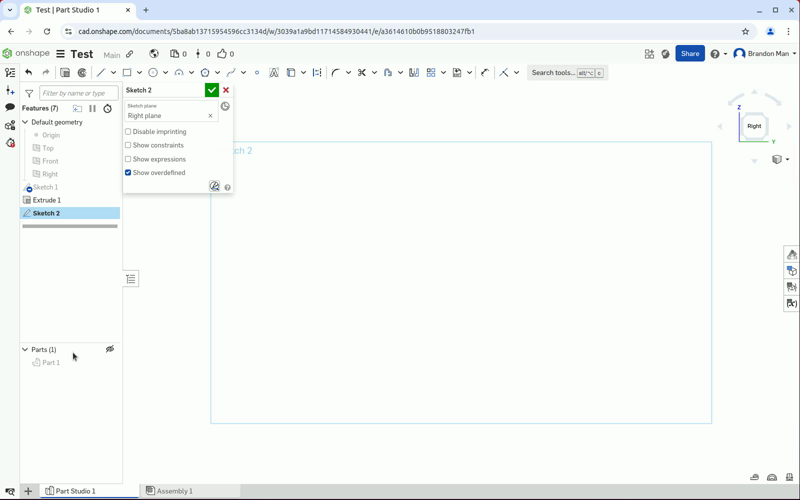
key(l)
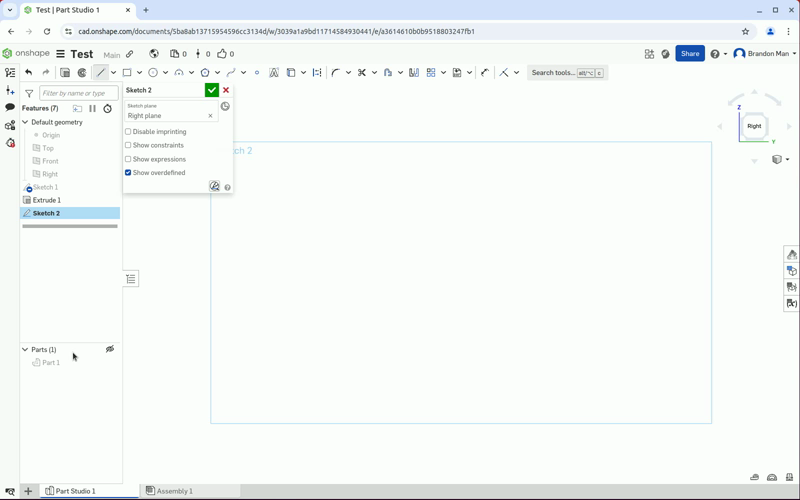
key_down(shift)
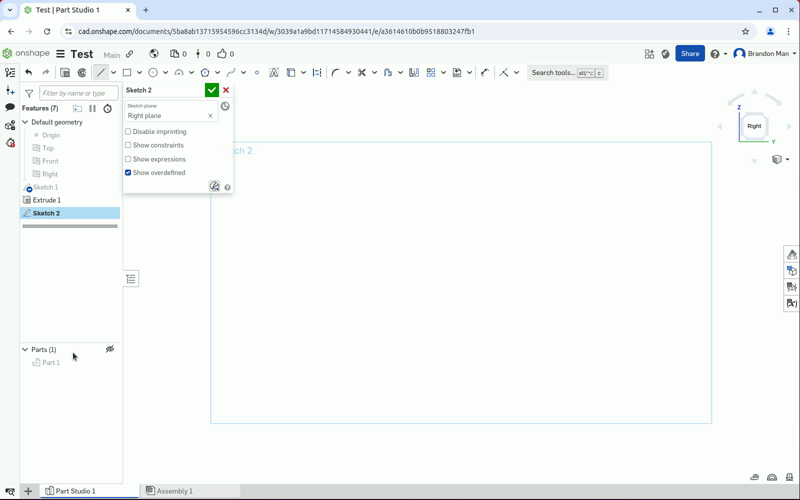
mouse_move(491, 251)
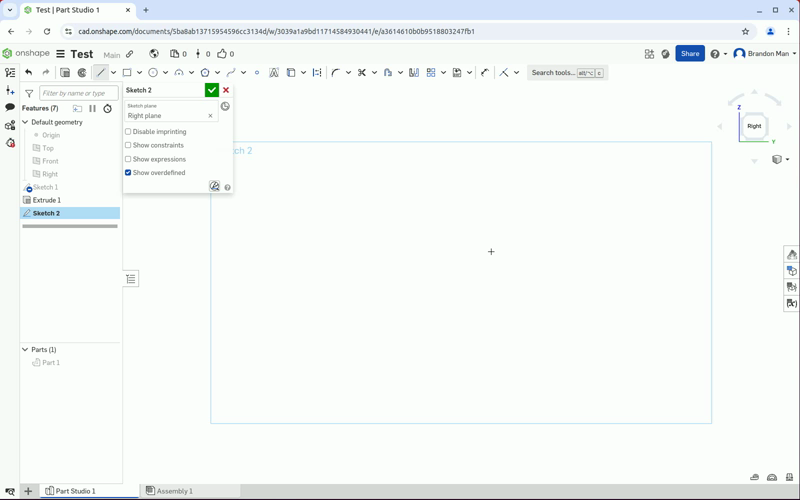
click(491, 251)
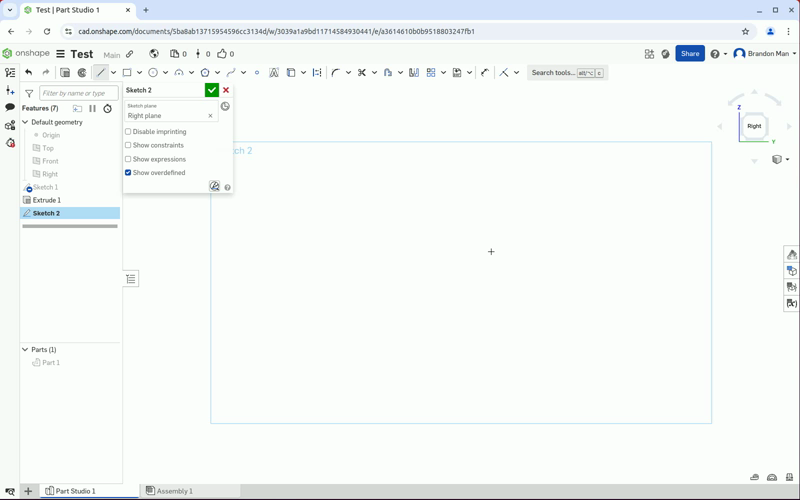
key_up(shift)
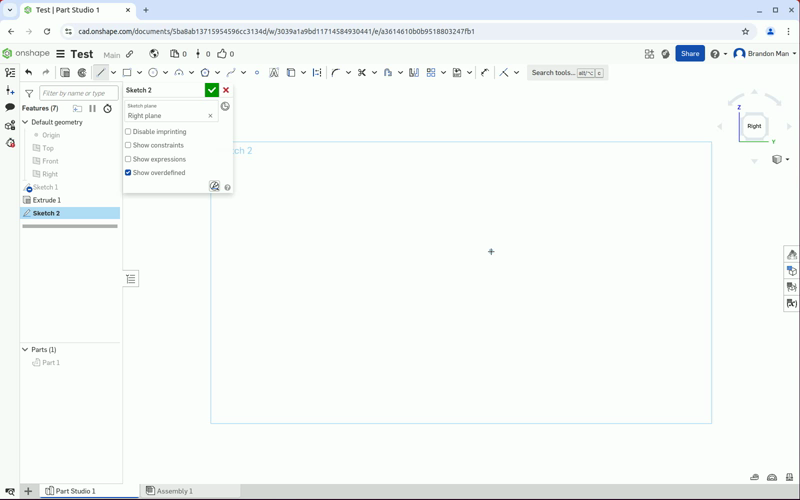
key_down(shift)
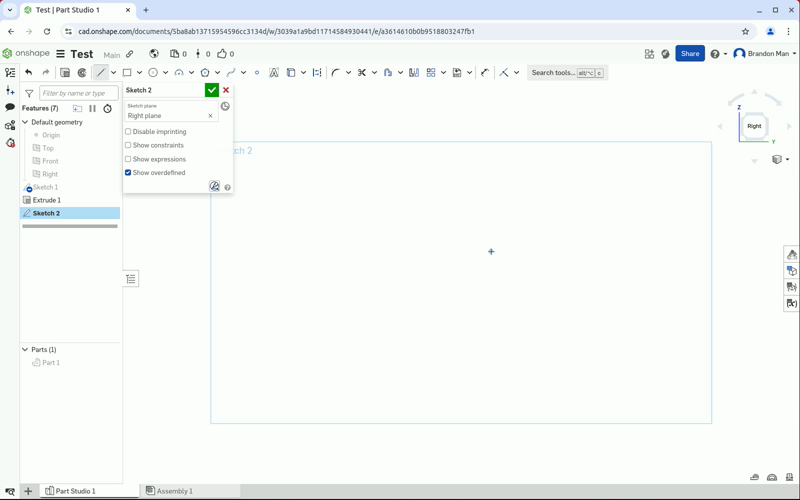
mouse_move(521, 251)
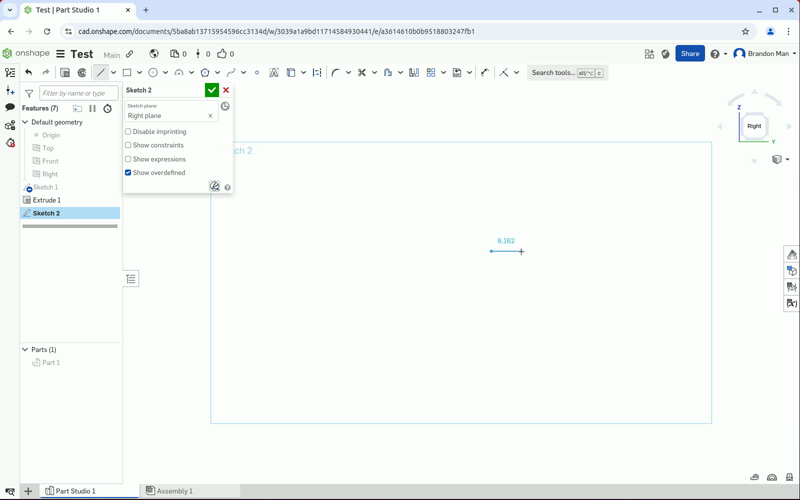
mouse_move(548, 251)
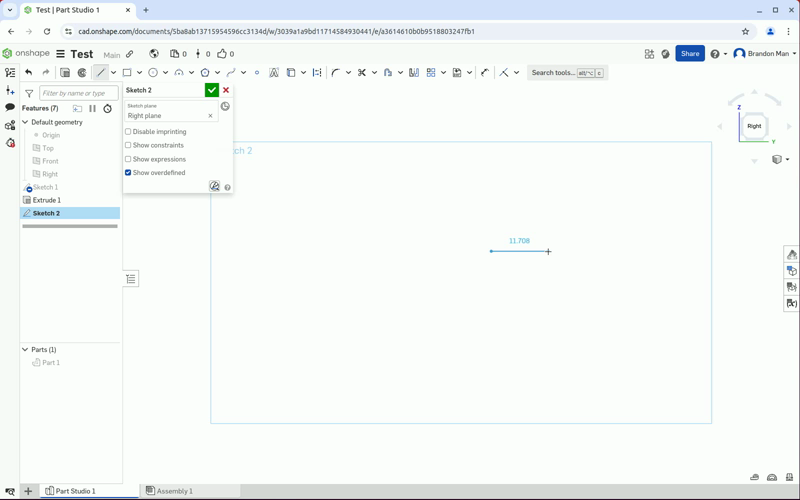
click(548, 251)
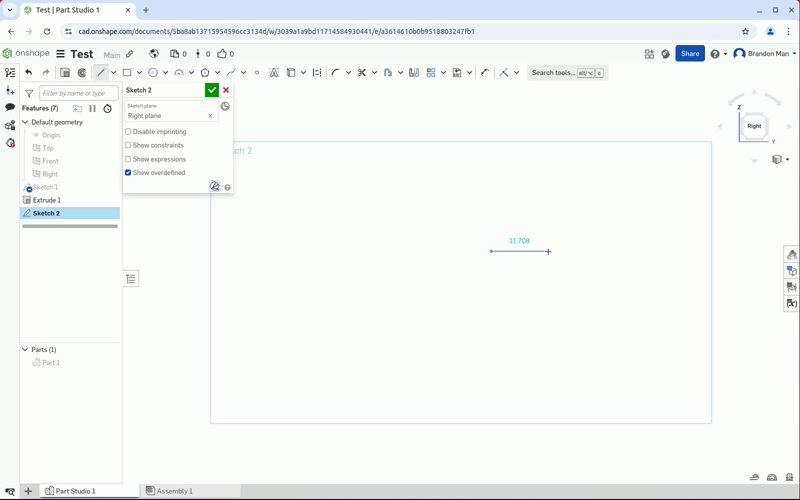
key_up(shift)
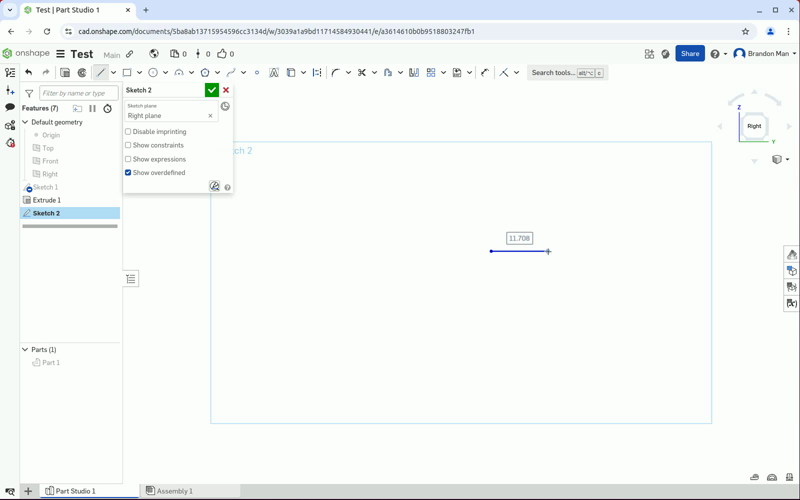
key_down(shift)
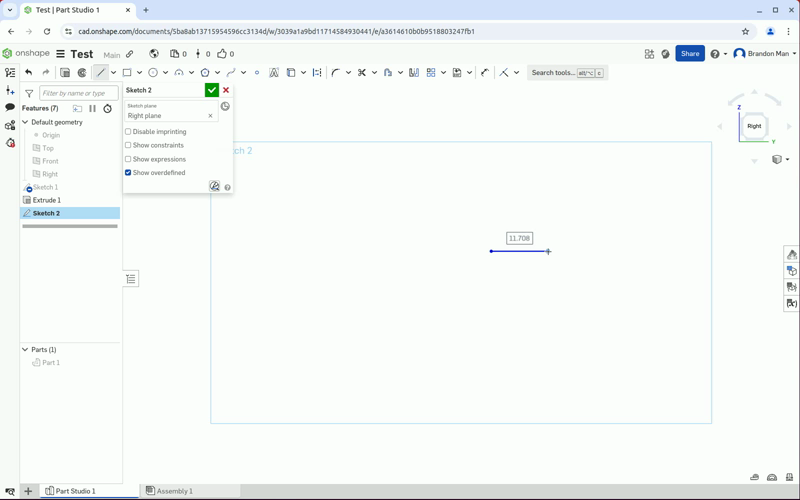
mouse_move(578, 251)
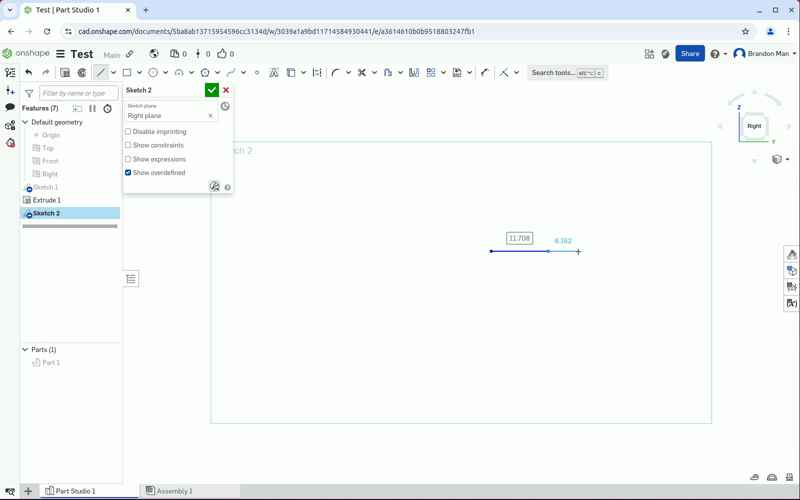
mouse_move(548, 212)
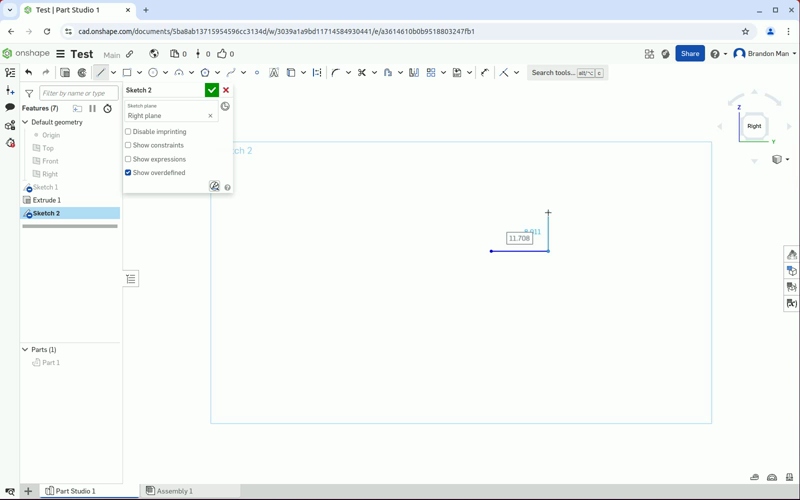
click(548, 212)
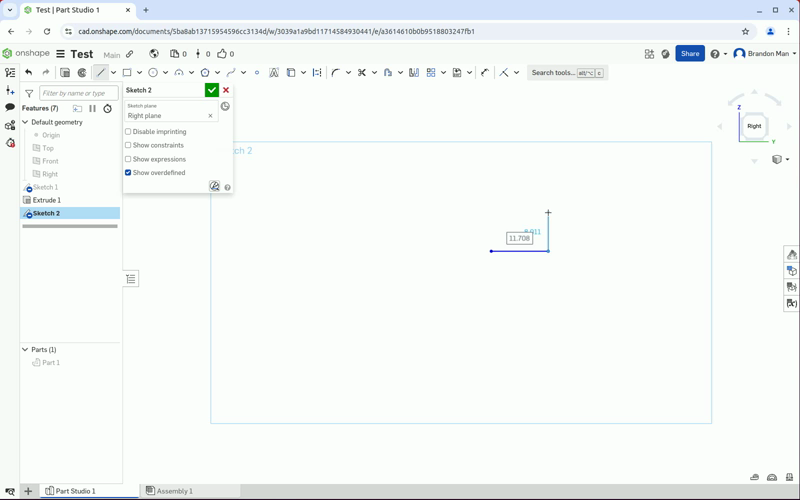
key_up(shift)
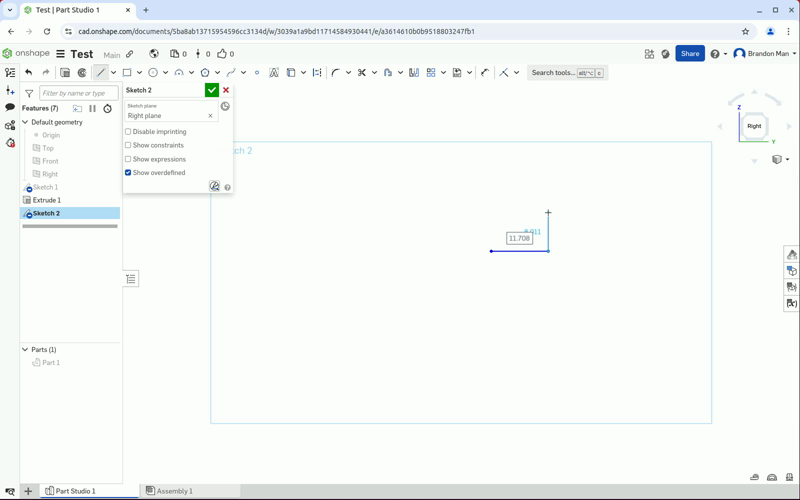
key_down(shift)
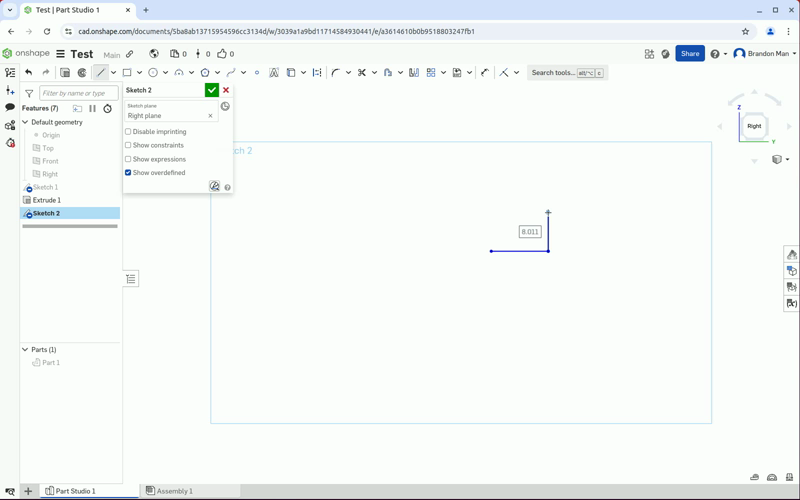
mouse_move(578, 212)
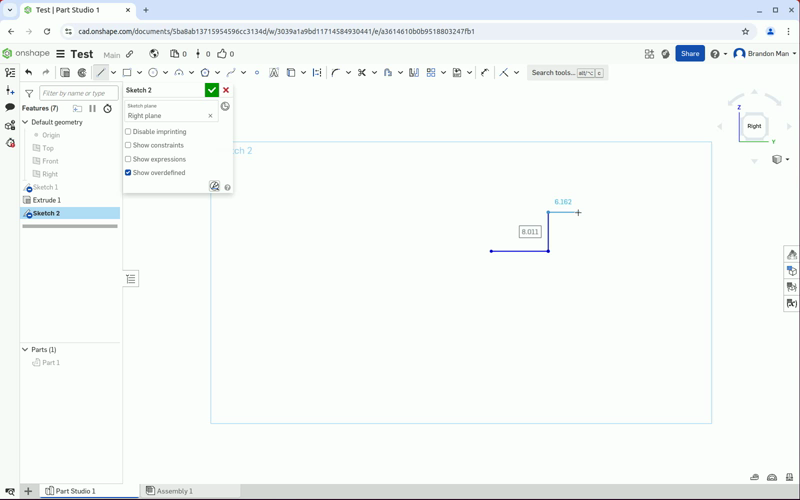
mouse_move(491, 212)
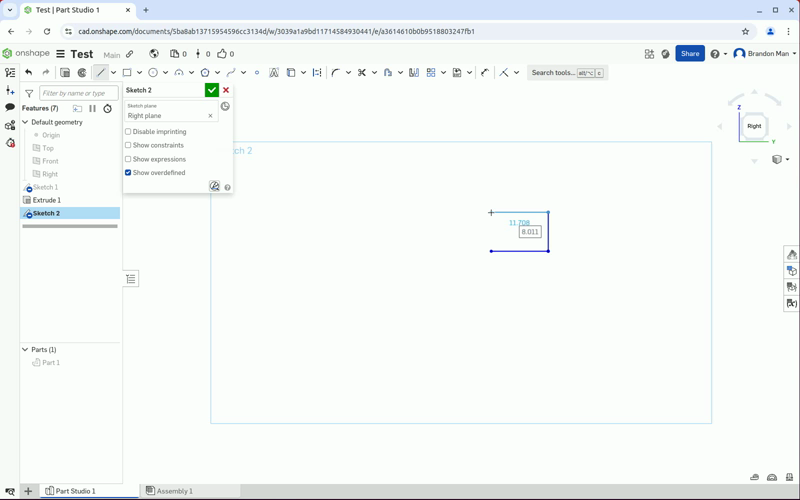
click(491, 212)
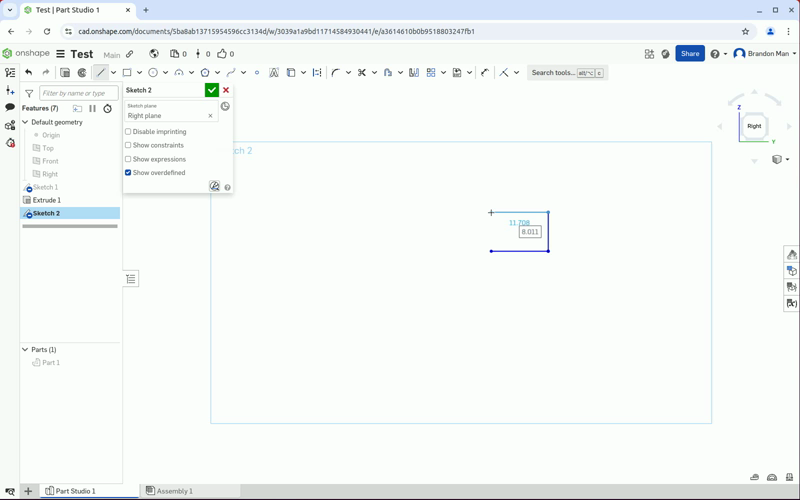
key_up(shift)
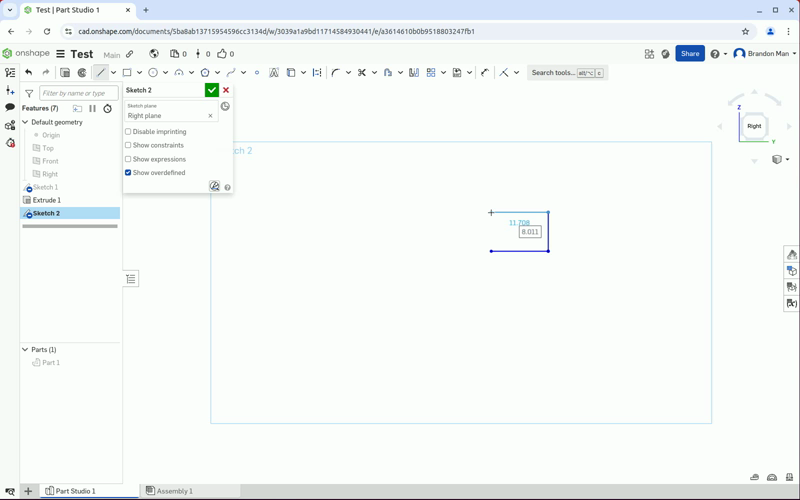
mouse_move(521, 212)
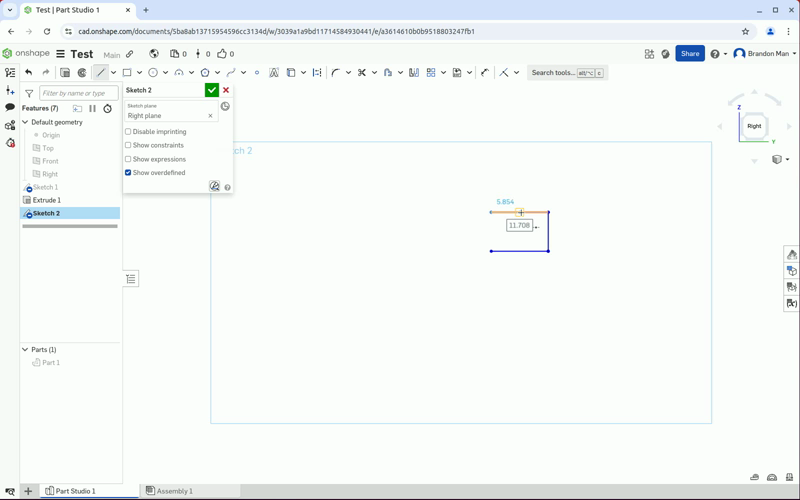
key_down(shift)
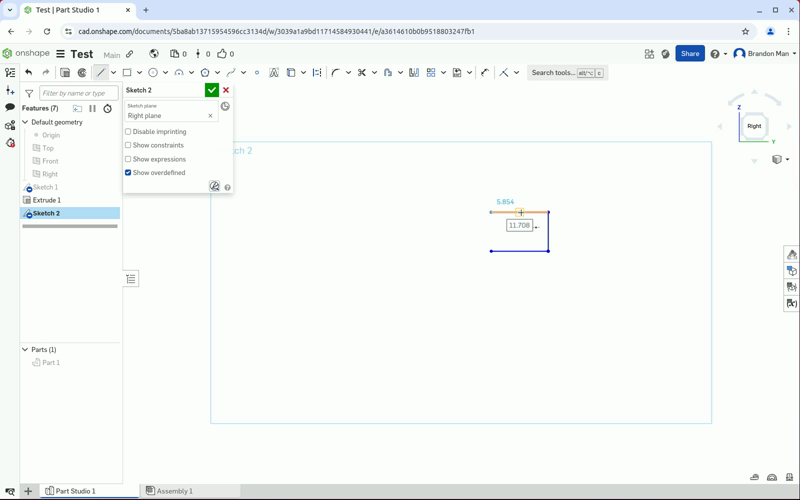
mouse_move(491, 251)
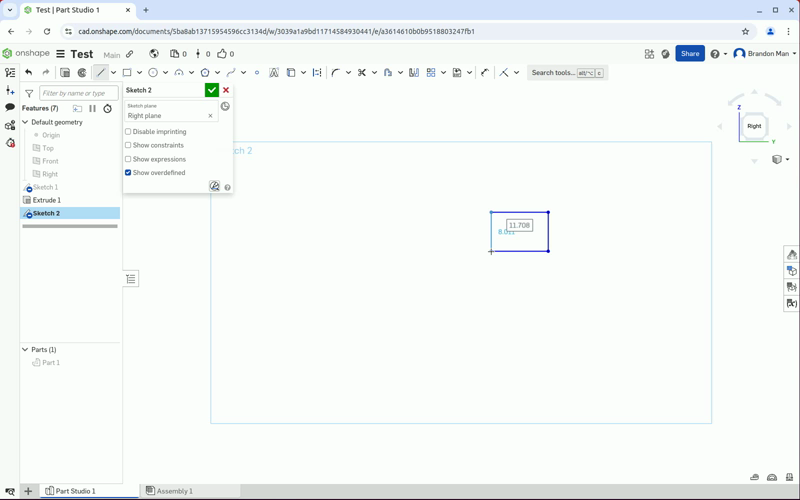
key_up(shift)
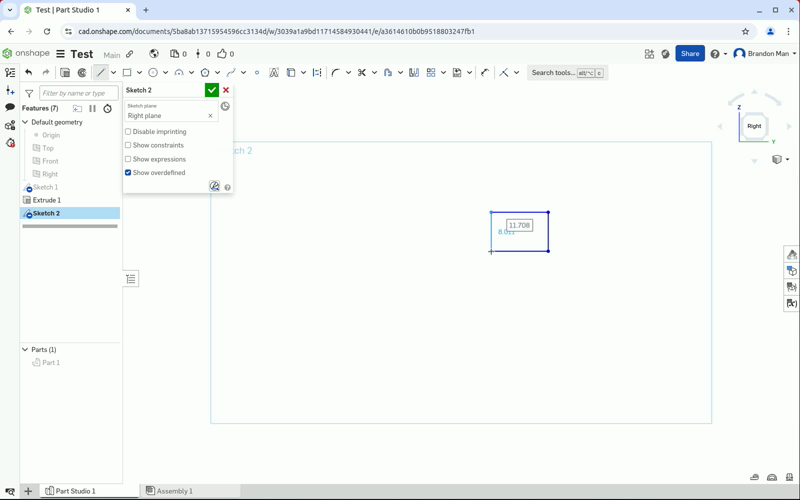
click(491, 251)
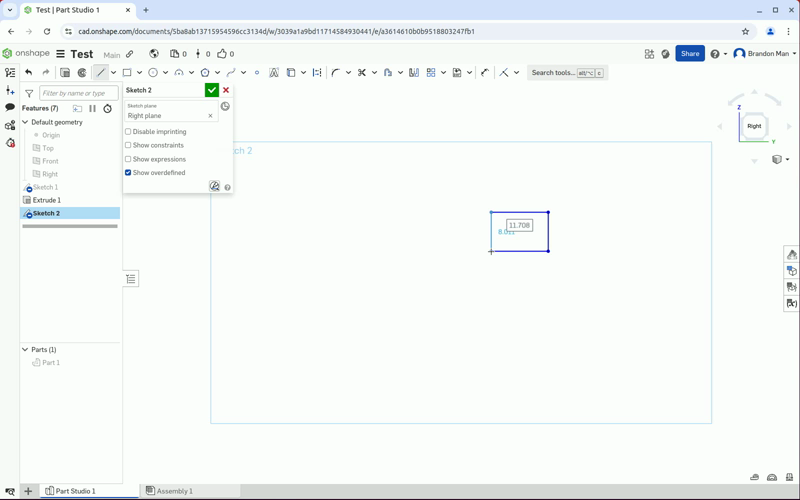
key(esc)
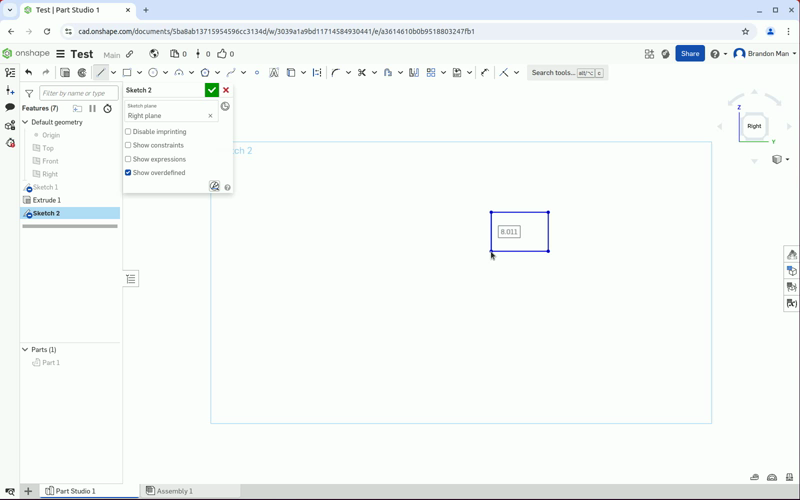
mouse_move(527, 231)
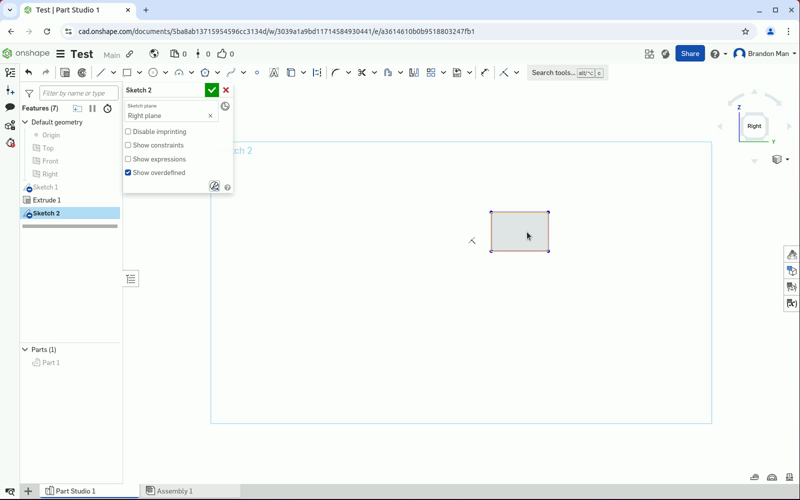
click(527, 231)
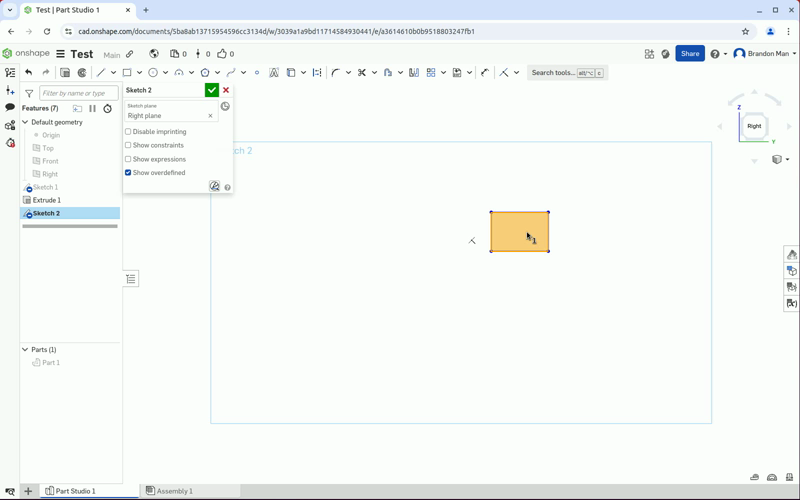
mouse_move(73, 352)
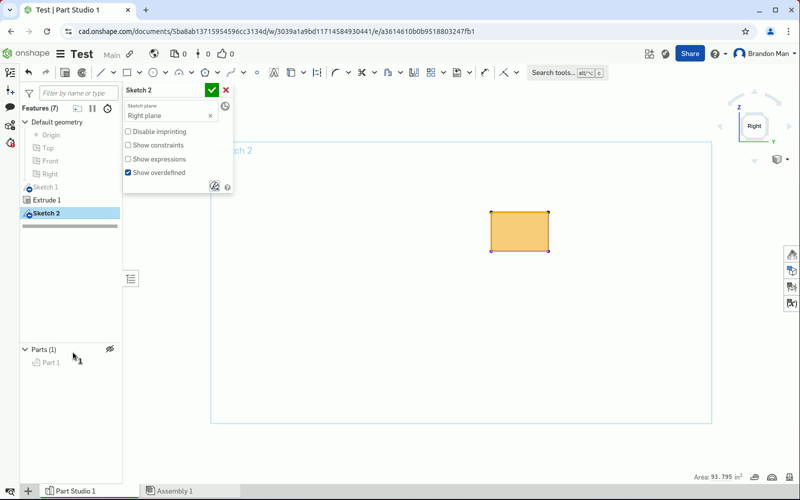
key(shift+y)
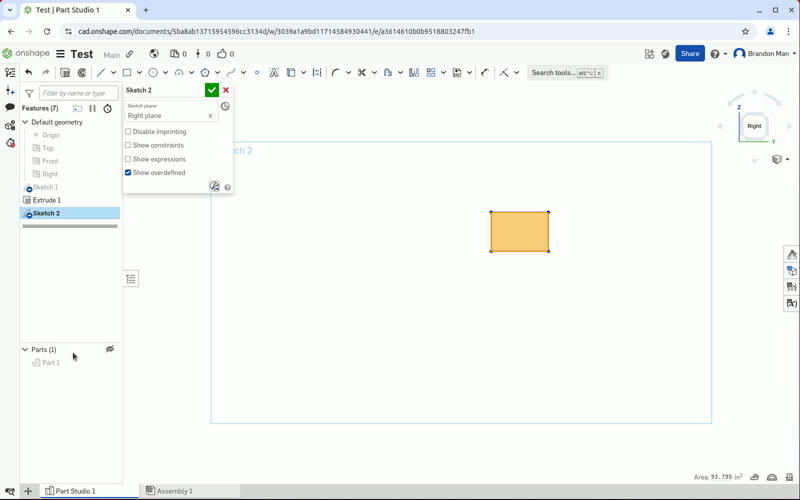
key(shift+e)
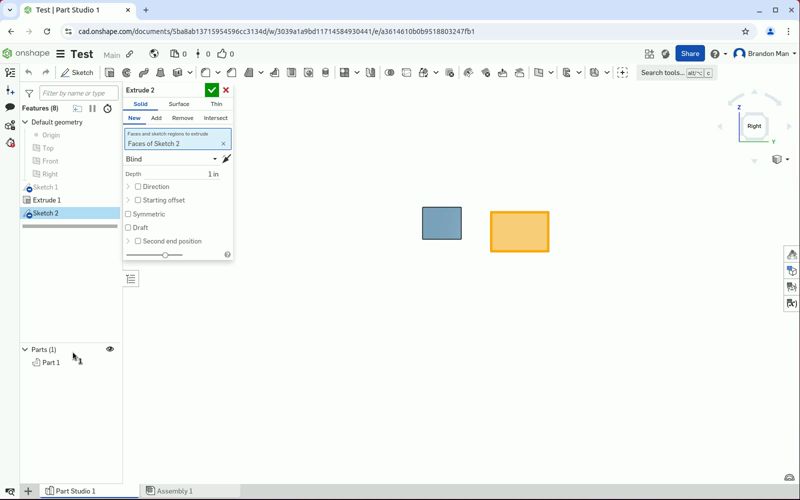
mouse_move(143, 106)
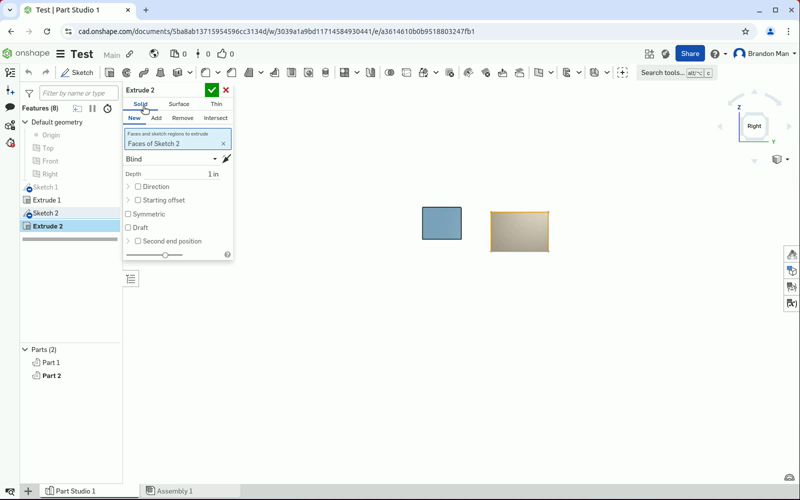
click(143, 106)
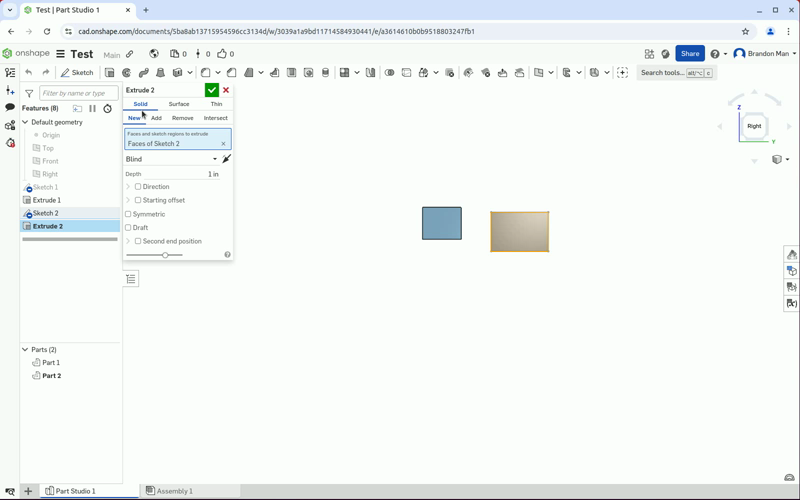
mouse_move(137, 120)
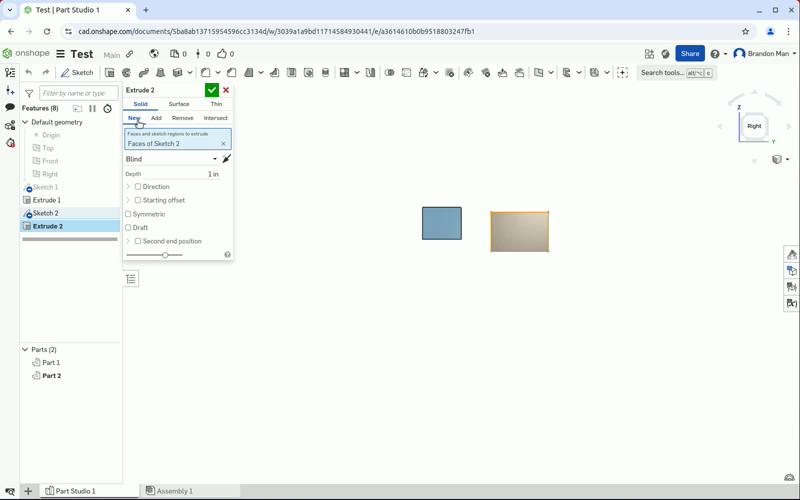
click(137, 120)
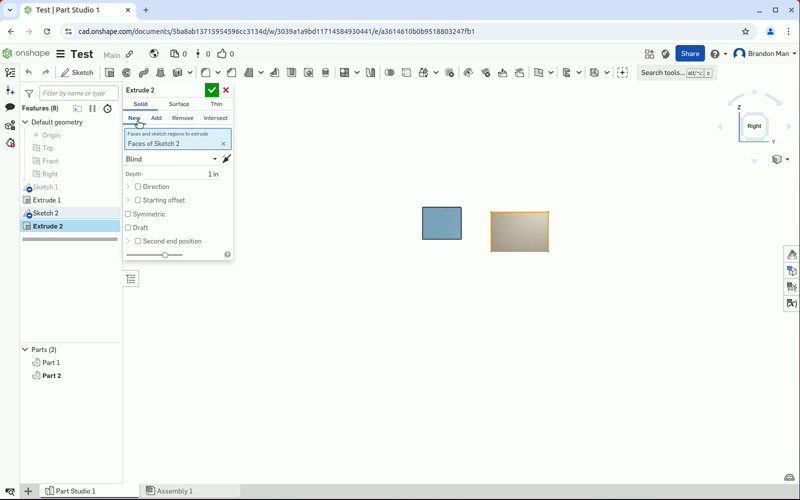
key(tab, 4)
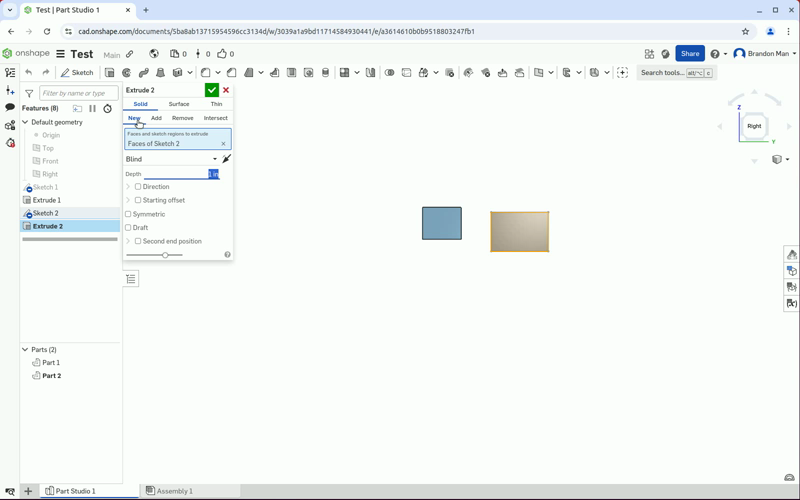
text(7.943)
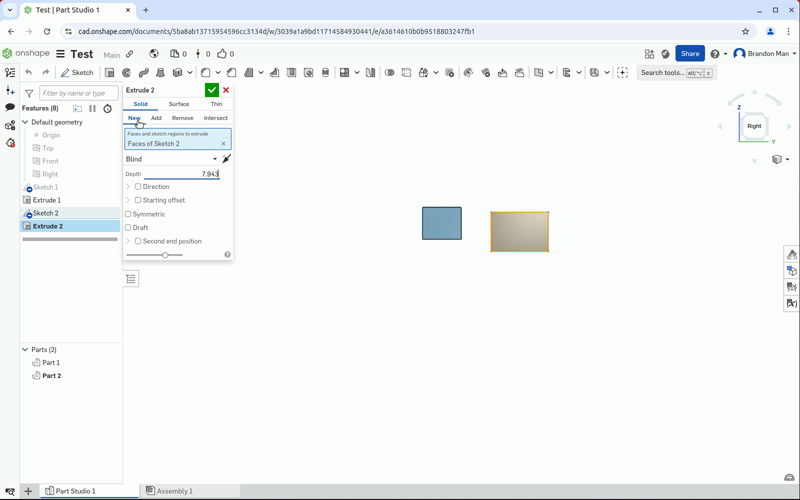
key(enter)
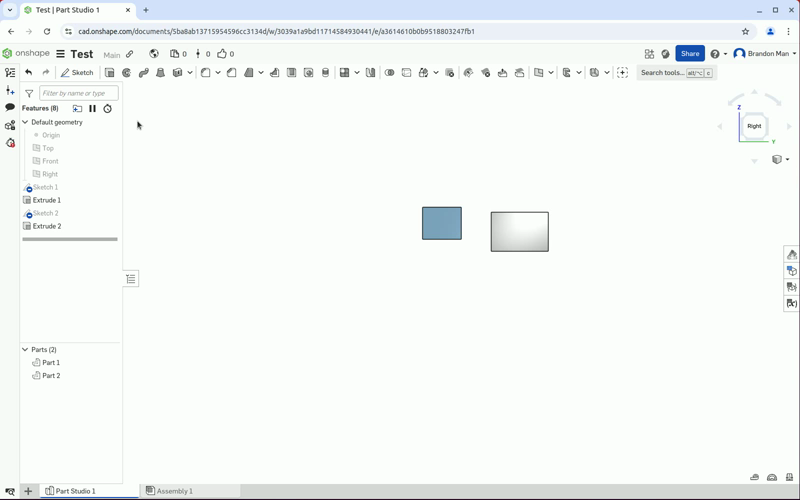
key(shift+h)
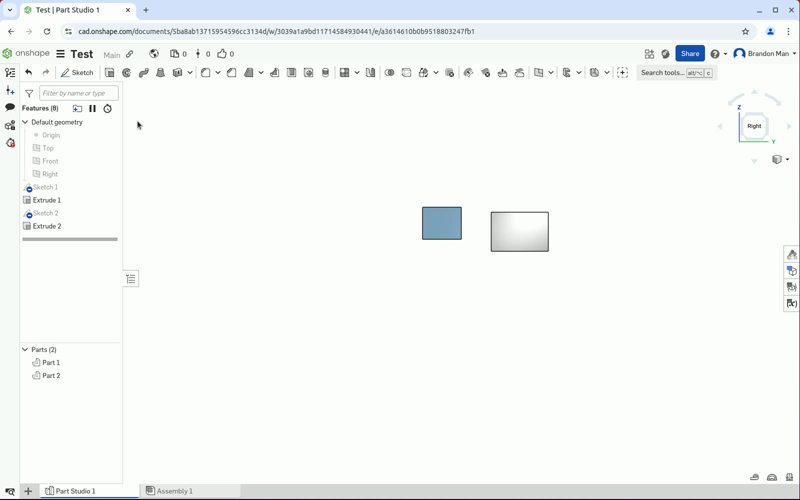
key(shift+h)
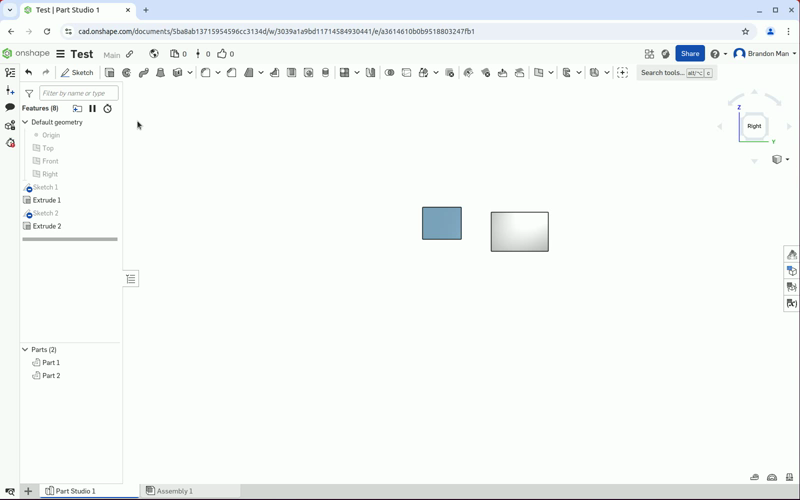
mouse_move(73, 189)
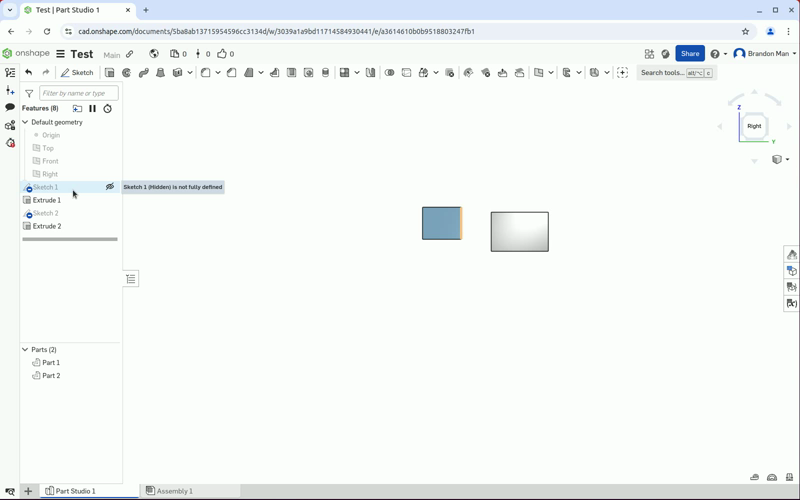
click(73, 189)
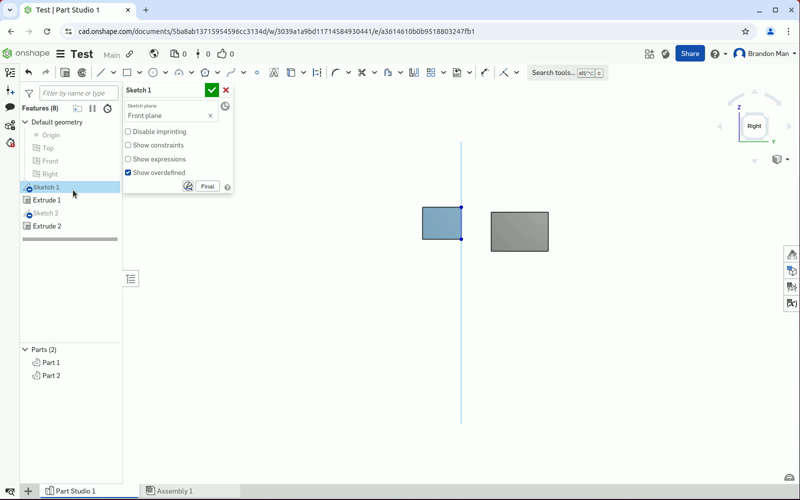
mouse_move(229, 92)
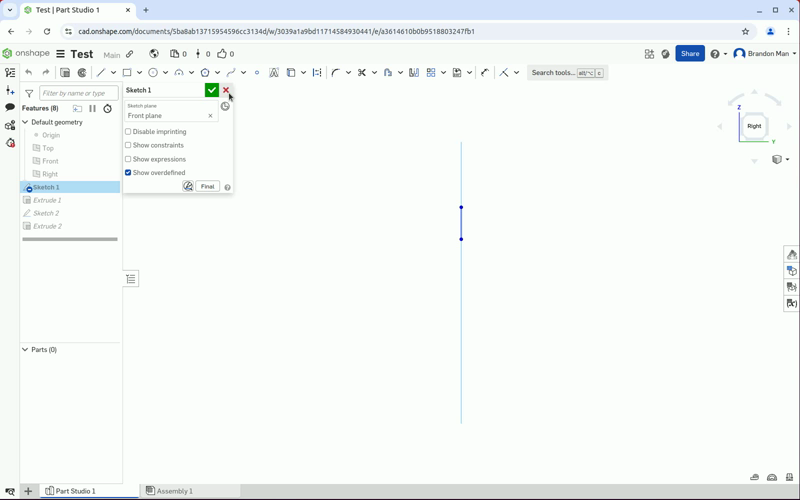
click(229, 92)
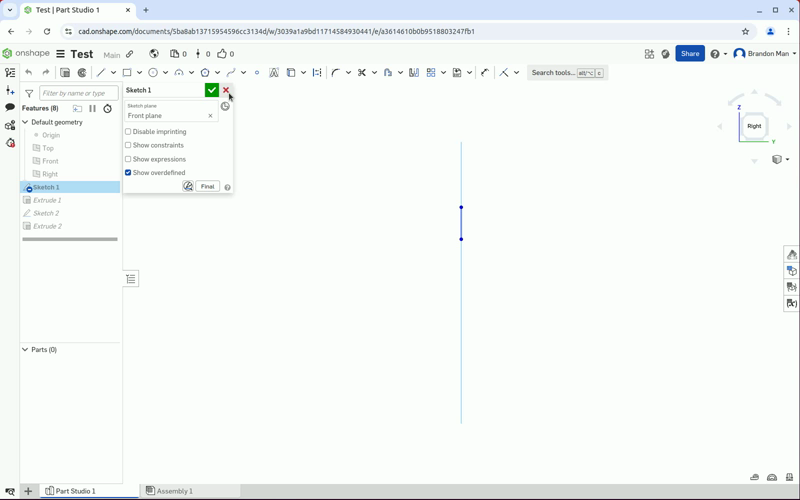
key(shift+s)
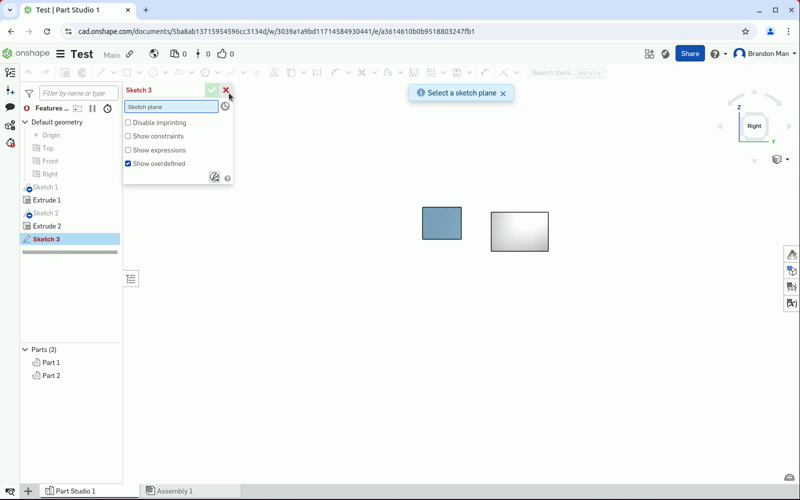
mouse_move(73, 176)
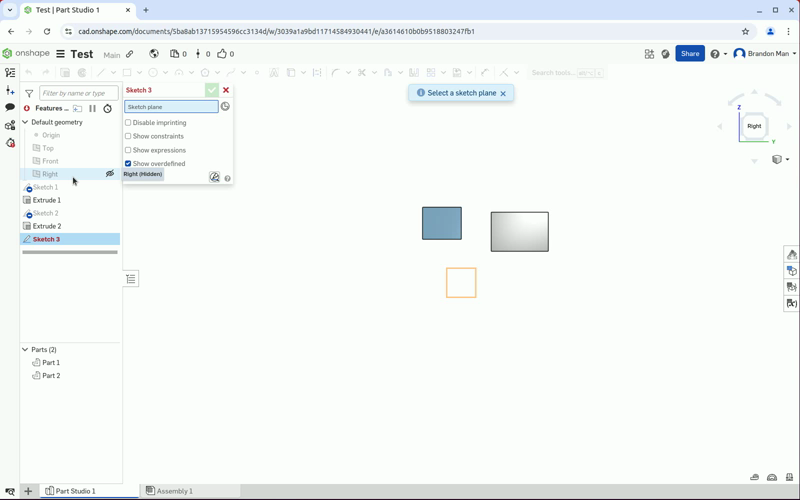
click(73, 176)
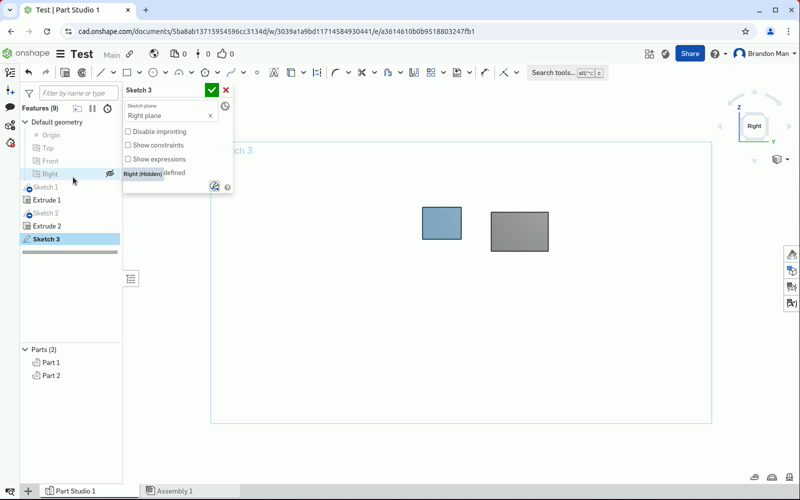
mouse_move(73, 352)
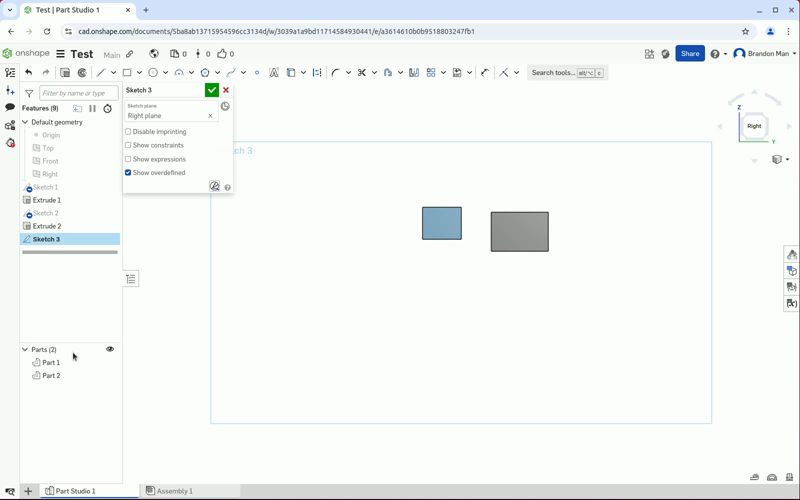
key(y)
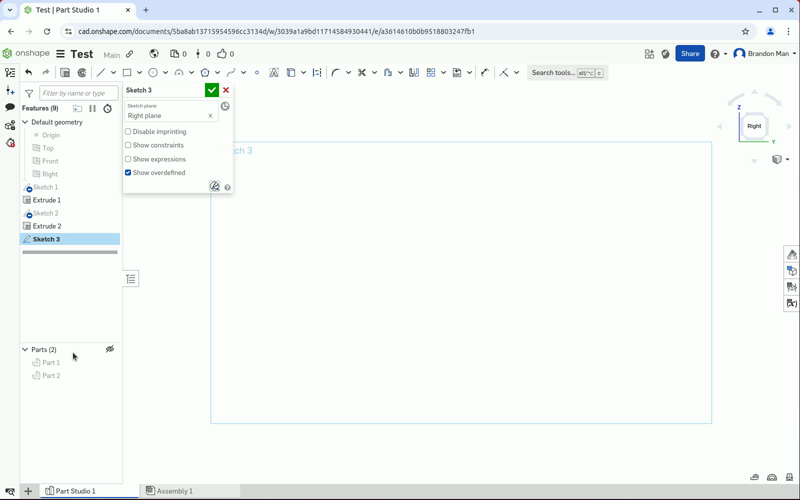
key(c)
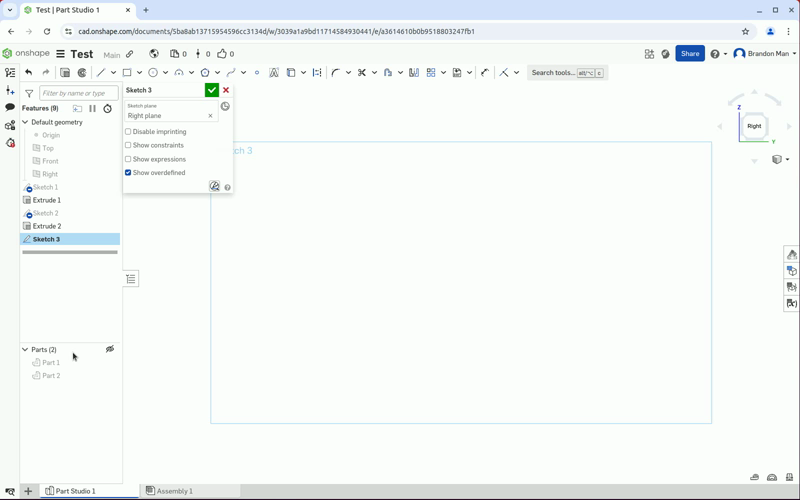
key_down(shift)
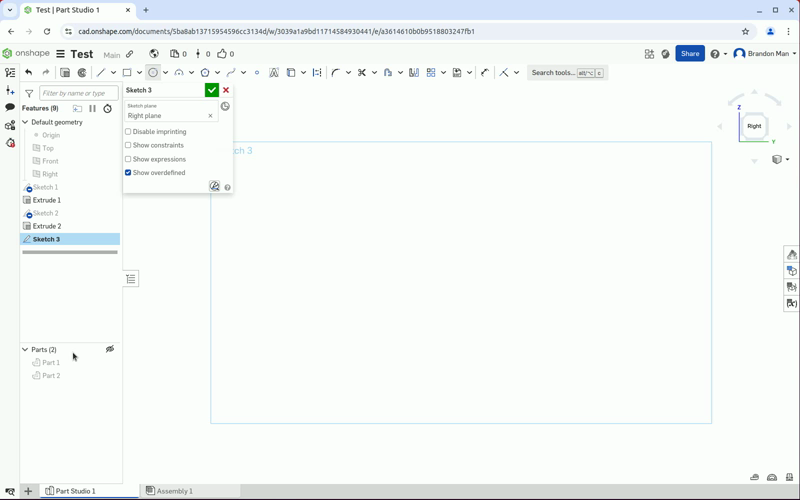
mouse_move(408, 219)
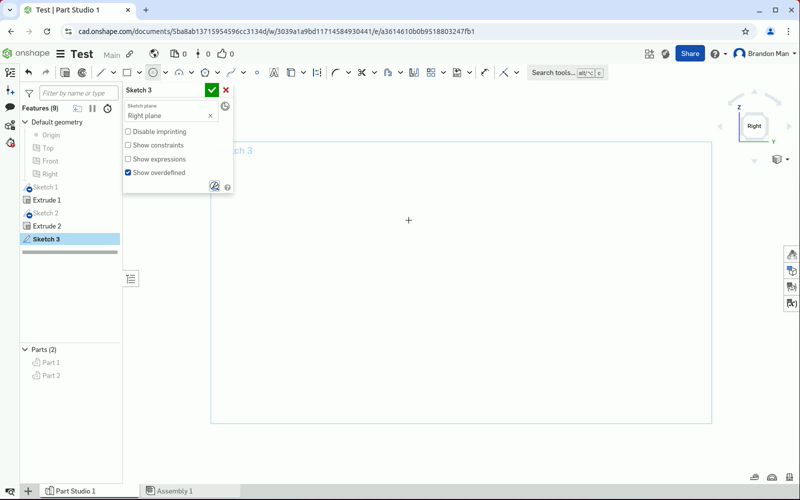
click(408, 219)
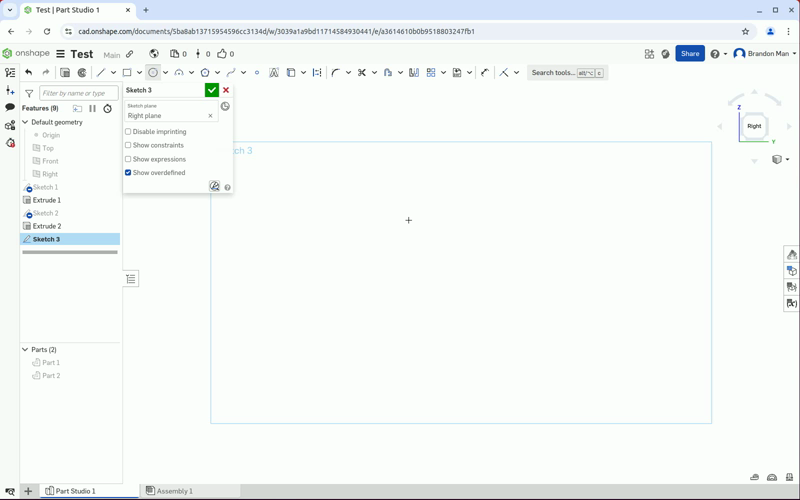
key_up(shift)
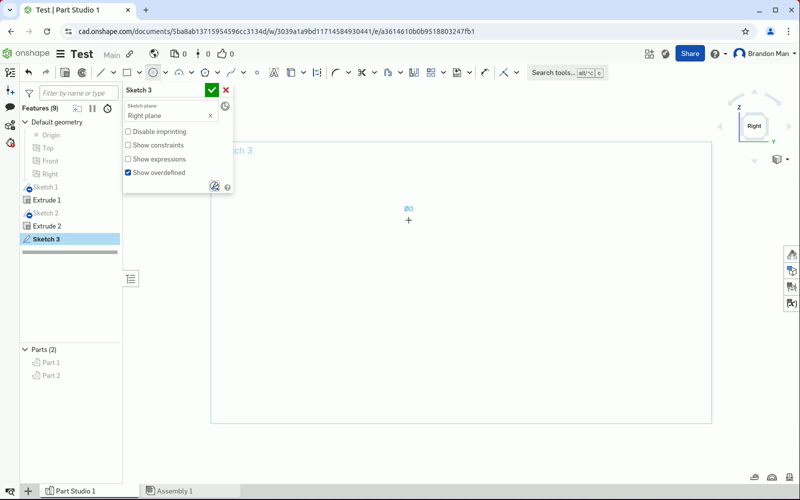
mouse_move(458, 219)
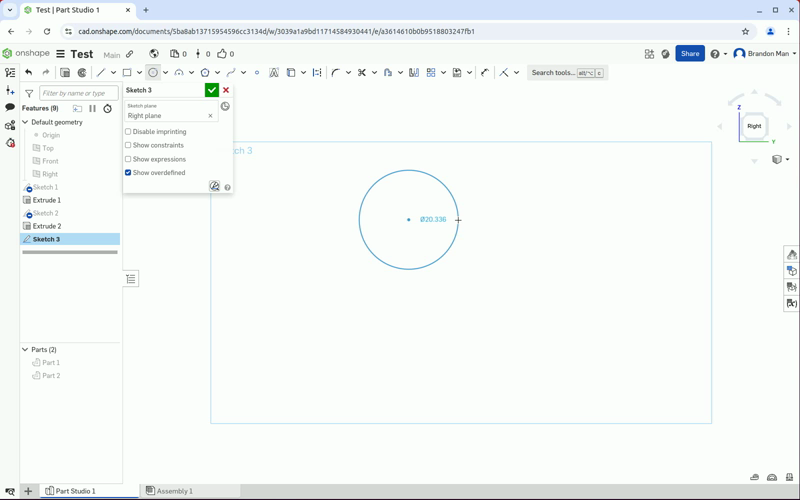
click(458, 219)
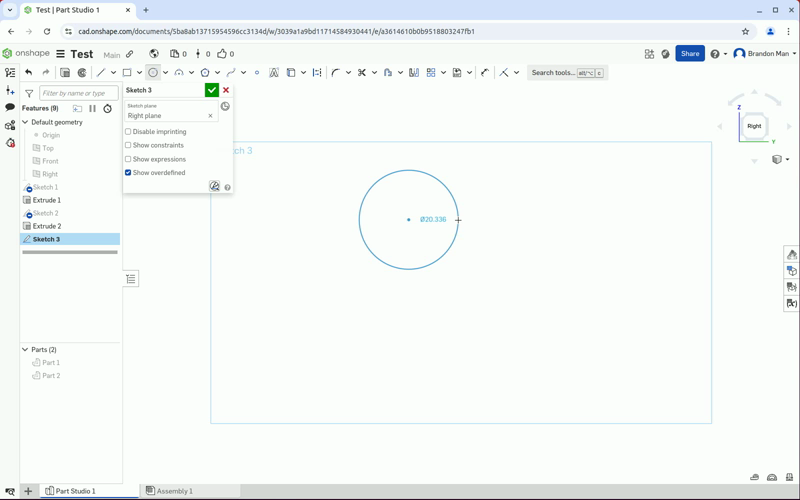
key(esc)
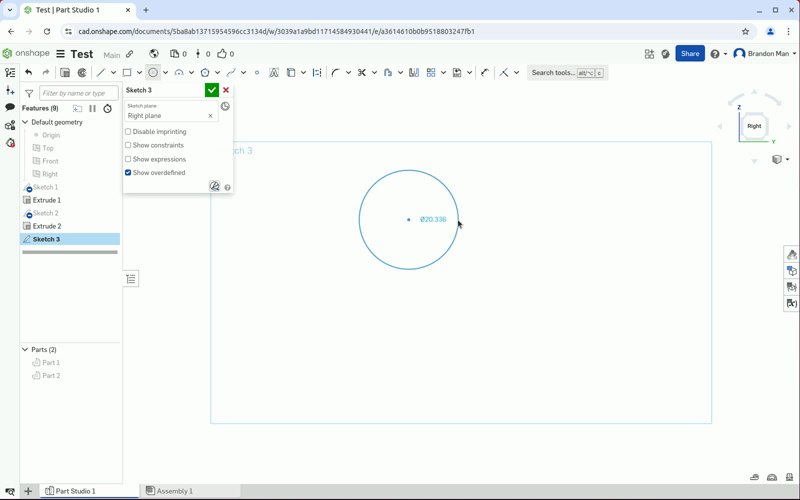
mouse_move(421, 198)
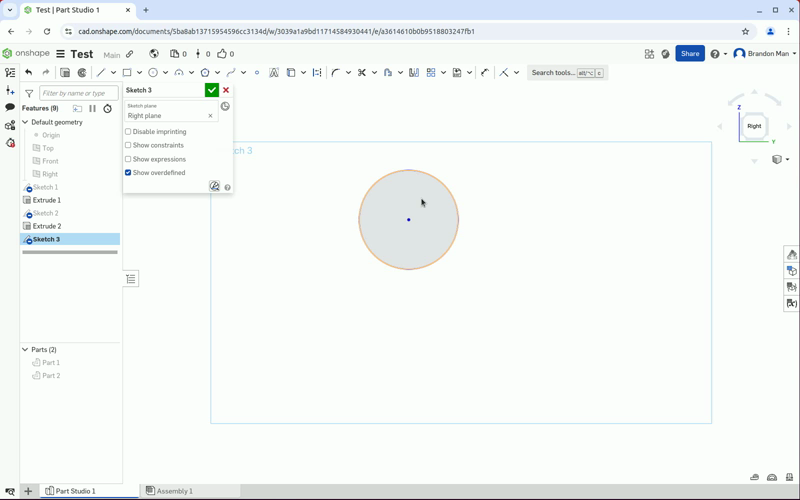
click(421, 198)
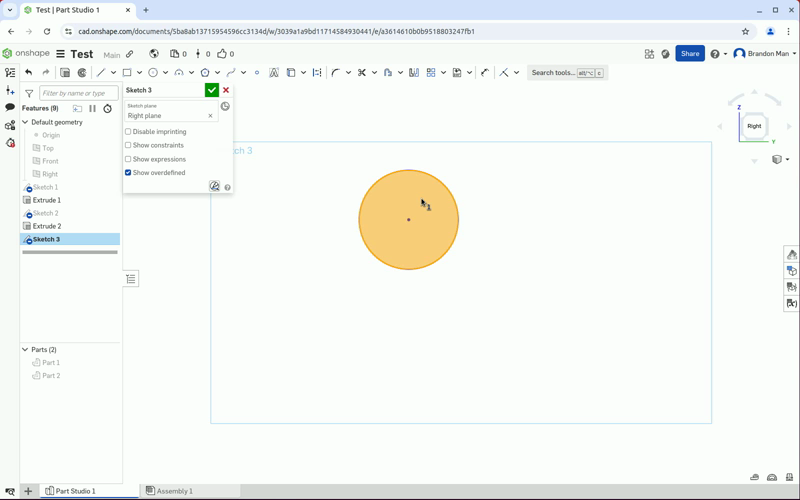
mouse_move(73, 352)
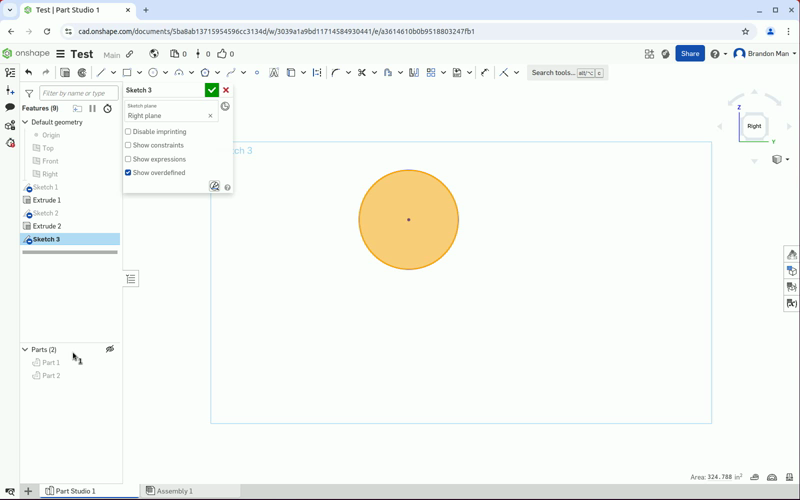
key(shift+y)
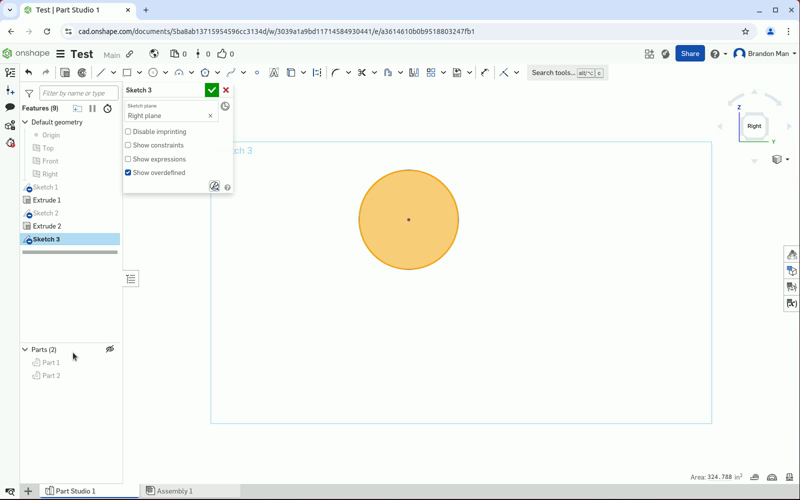
key(shift+e)
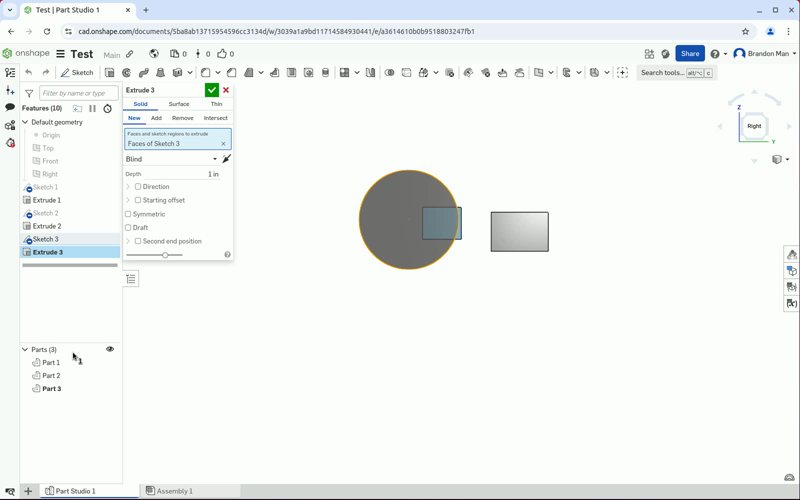
mouse_move(143, 106)
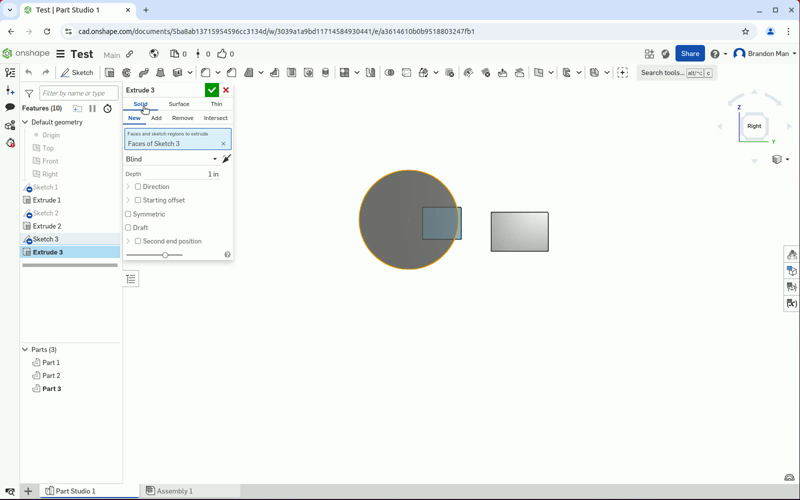
click(143, 106)
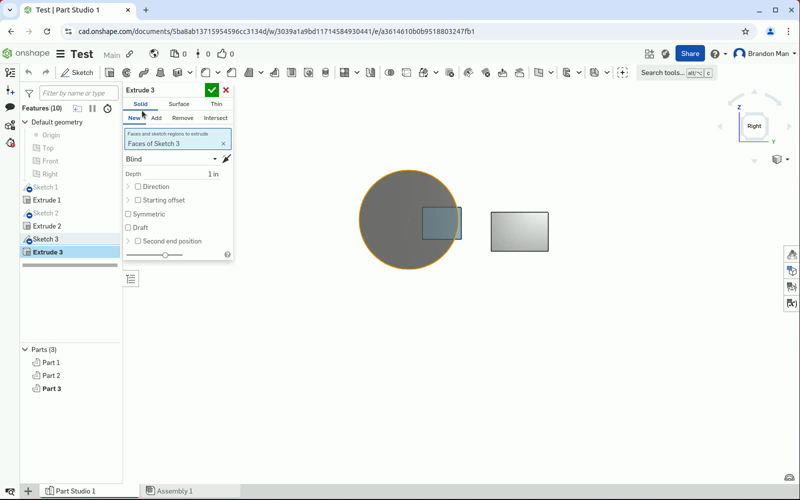
mouse_move(137, 120)
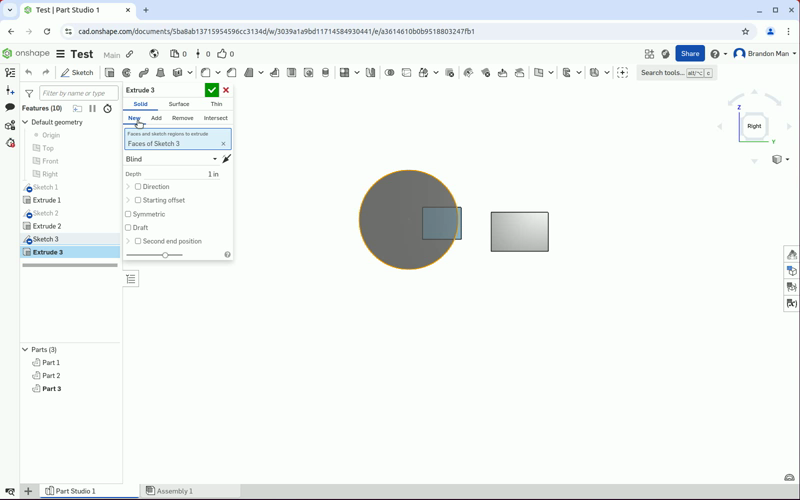
click(137, 120)
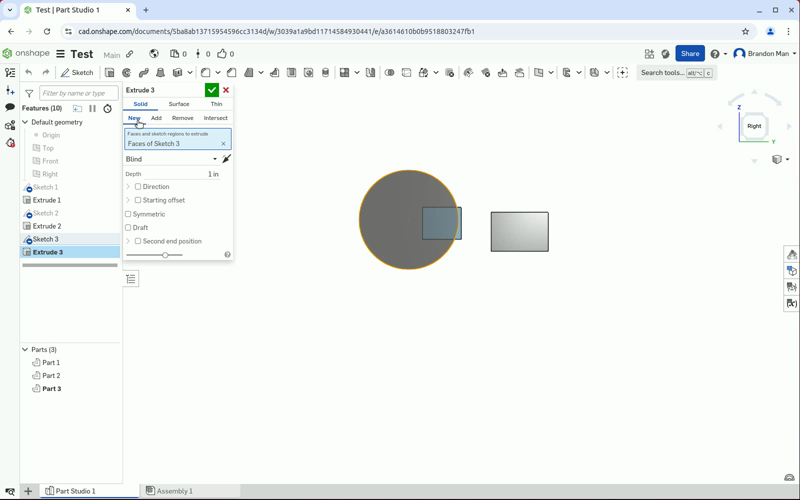
key(tab, 4)
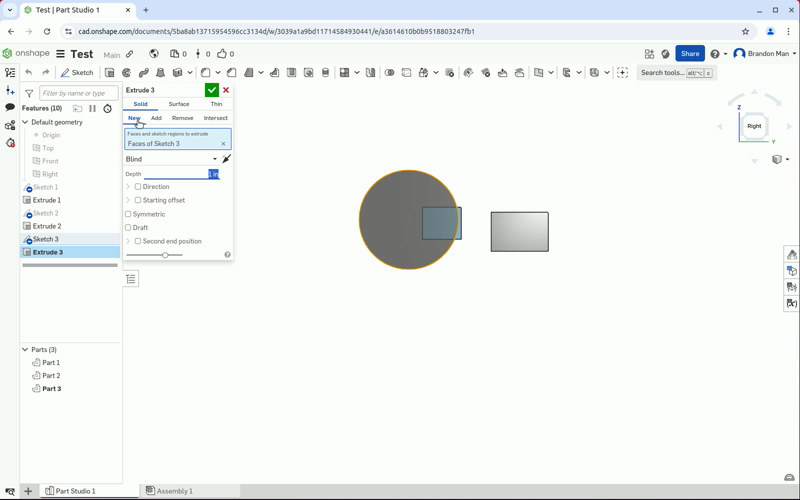
text(7.943)
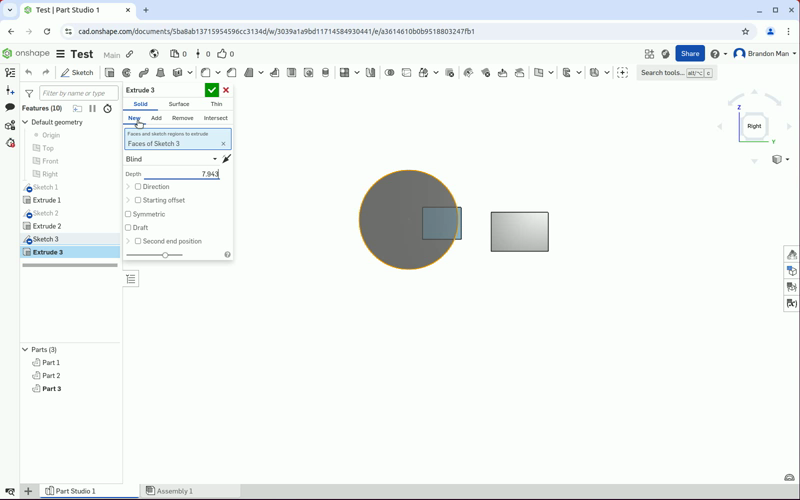
key(enter)
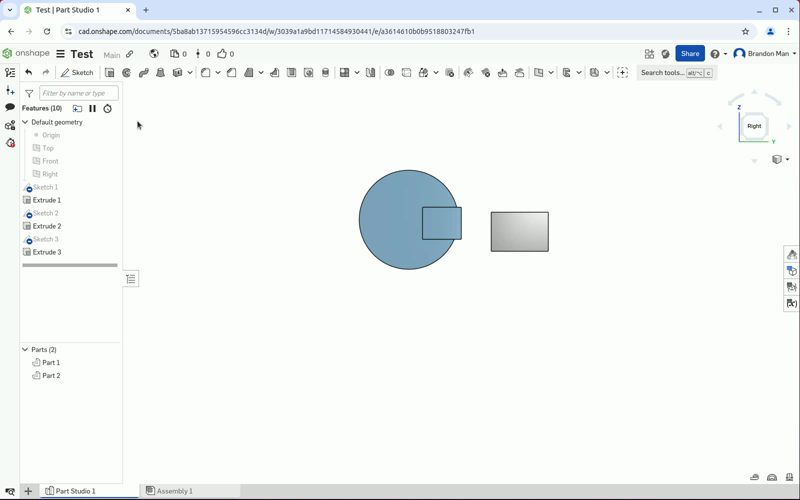
key(shift+h)
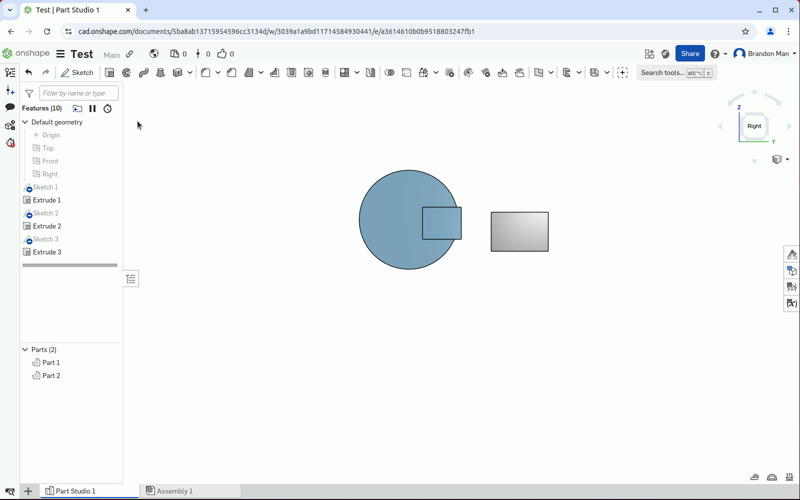
key(shift+h)
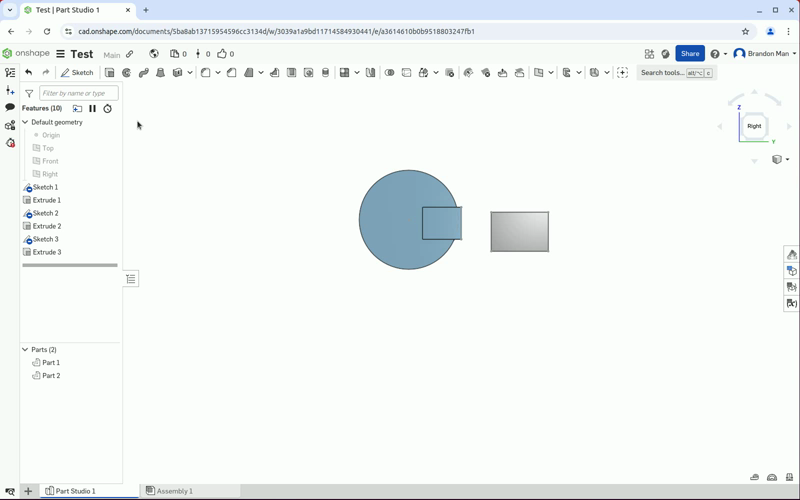
key(shift+7)
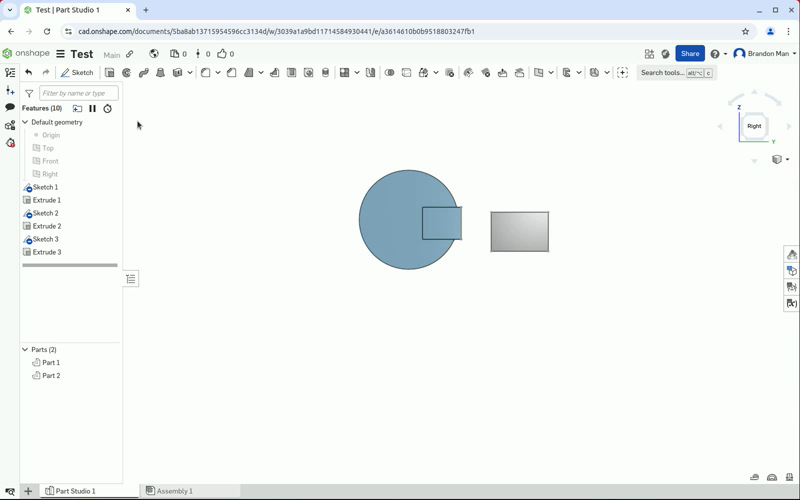
key(right, 2)
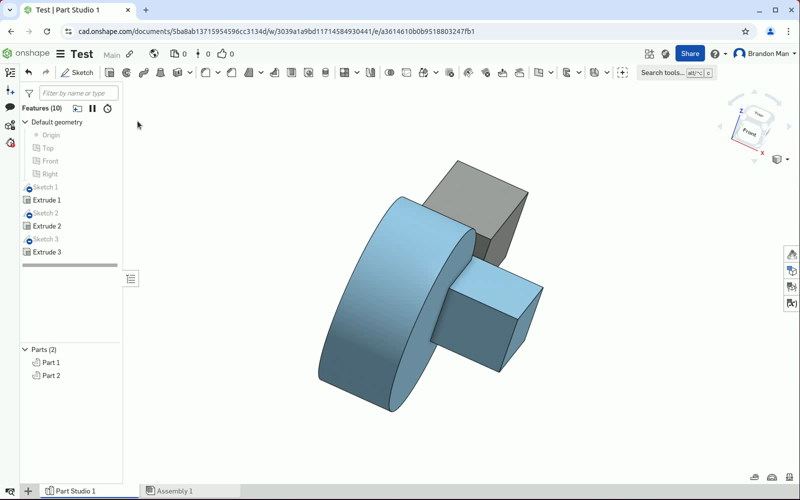
key(down, 2)
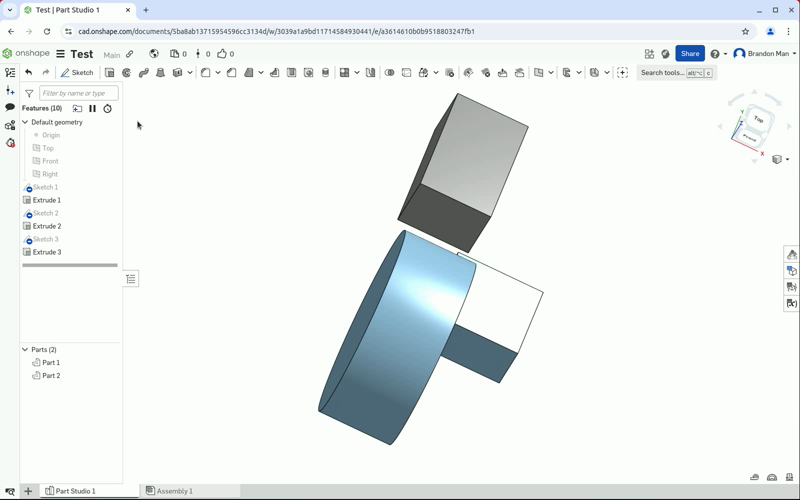
key(up, 2)
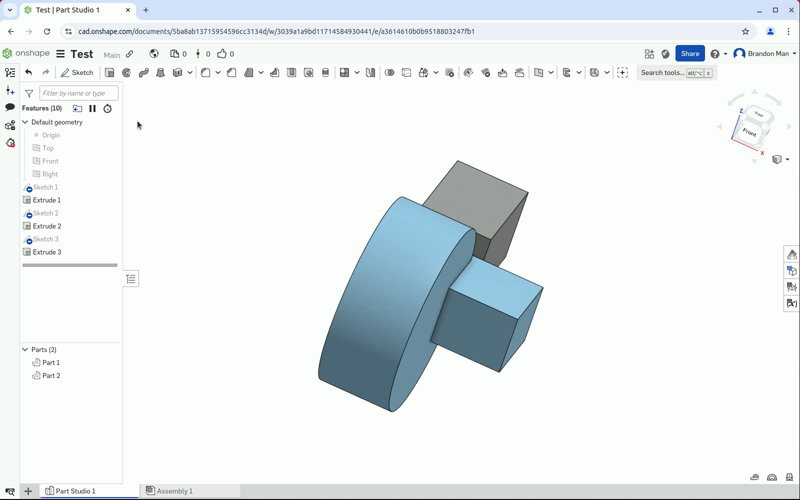
key(left, 2)
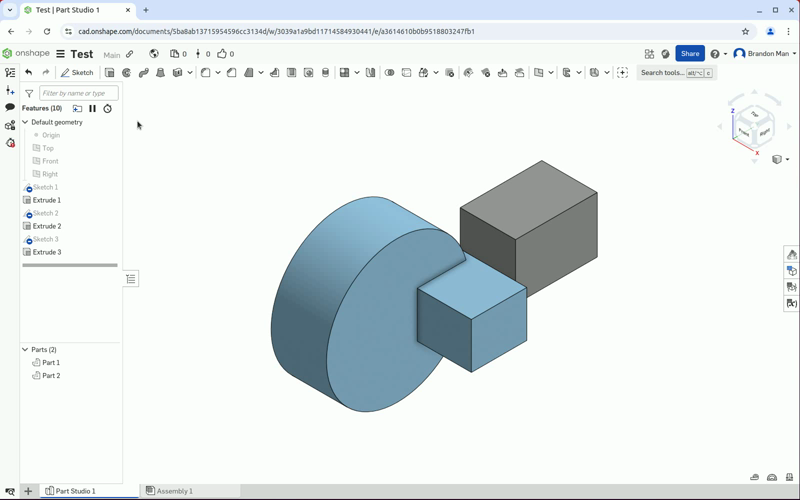
mouse_move(73, 189)
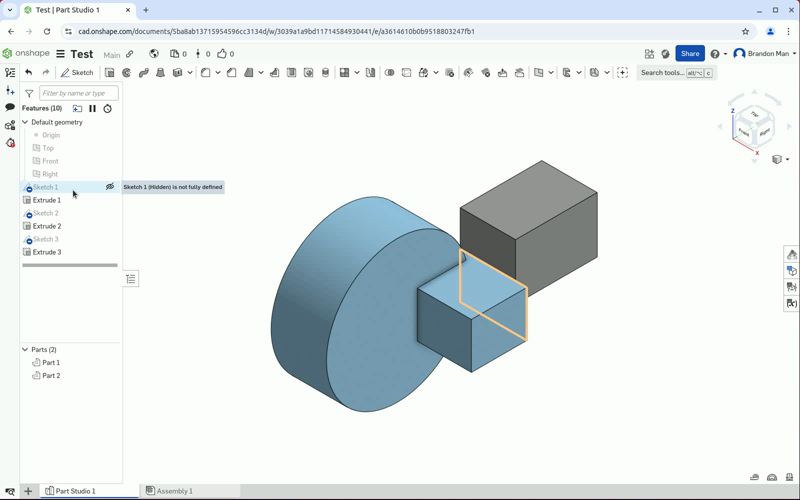
click(73, 189)